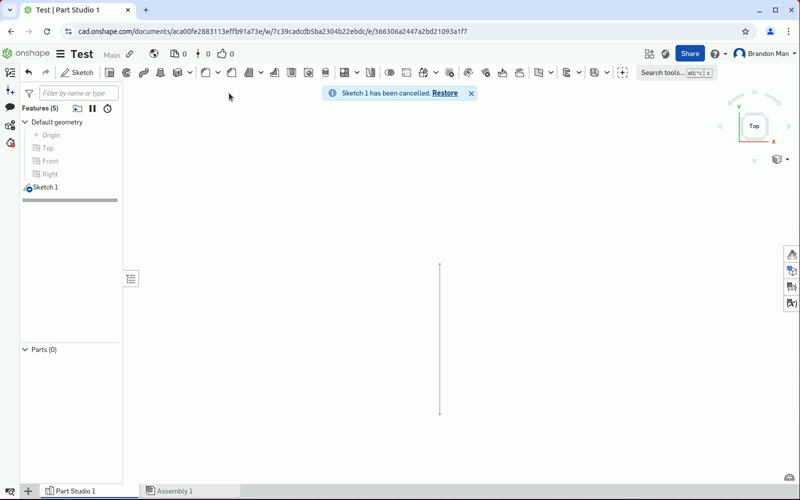
key(shift+h)
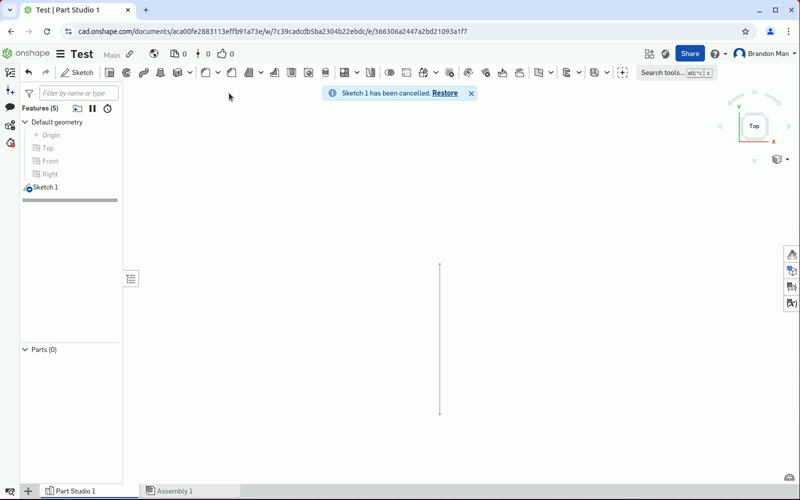
key(shift+s)
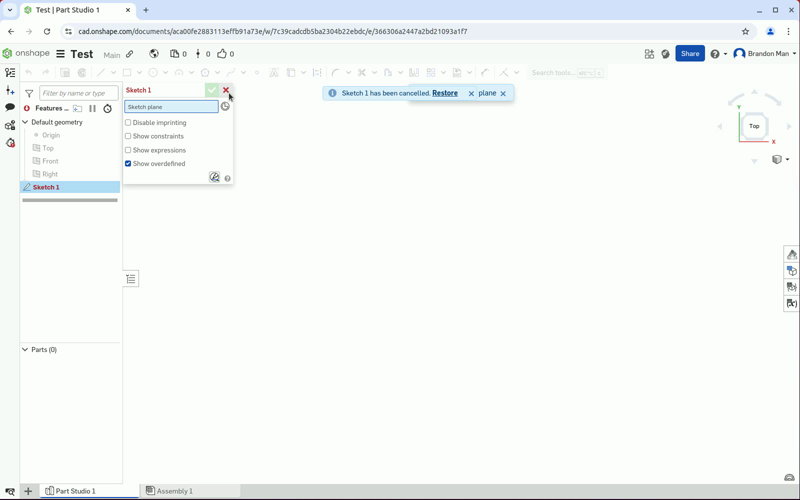
mouse_move(73, 150)
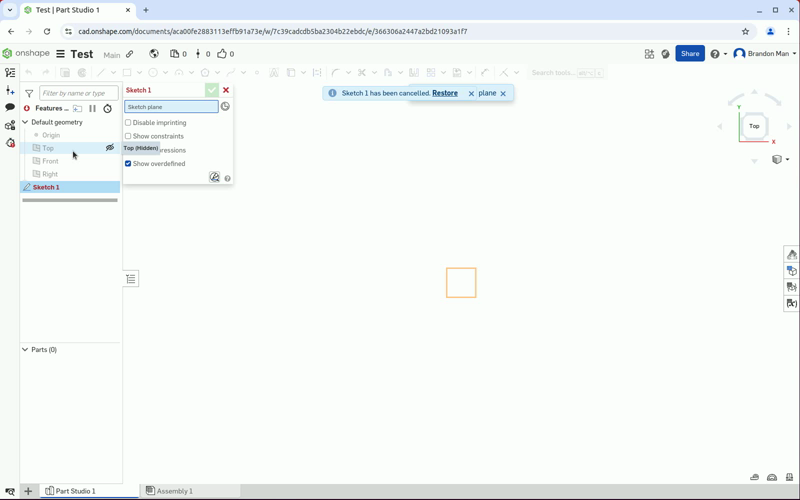
click(73, 150)
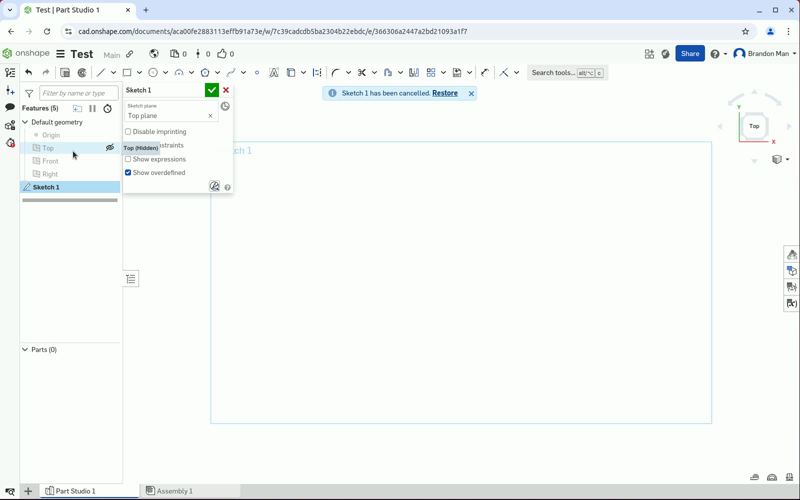
mouse_move(73, 352)
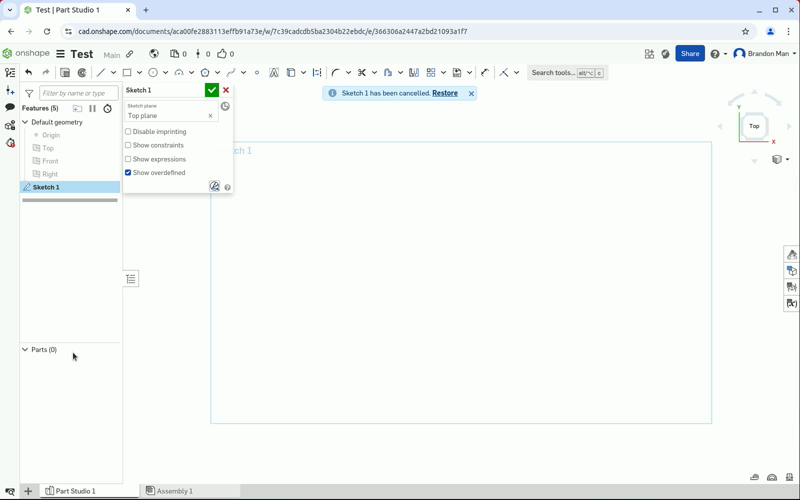
key(y)
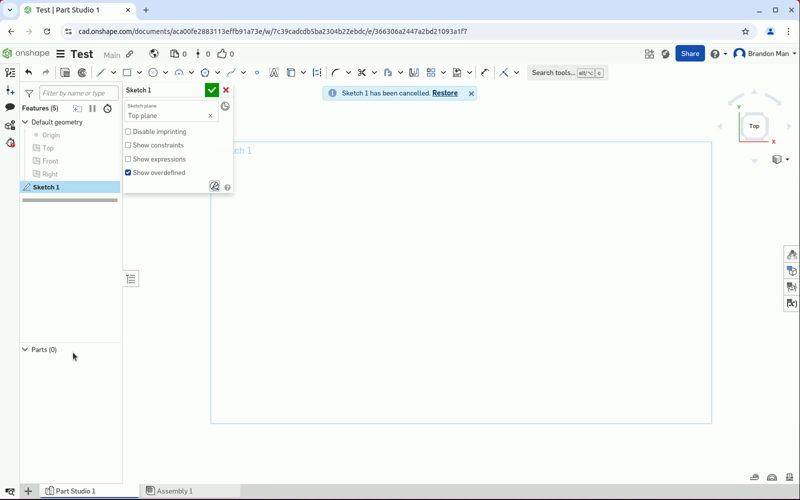
key(c)
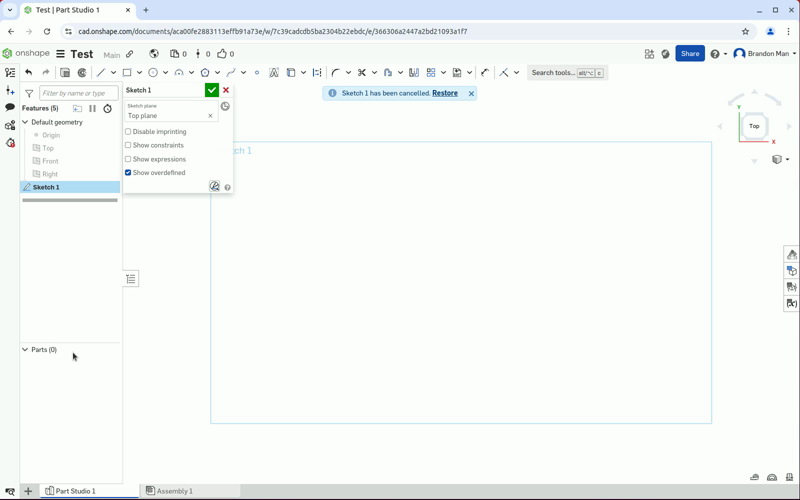
key_down(shift)
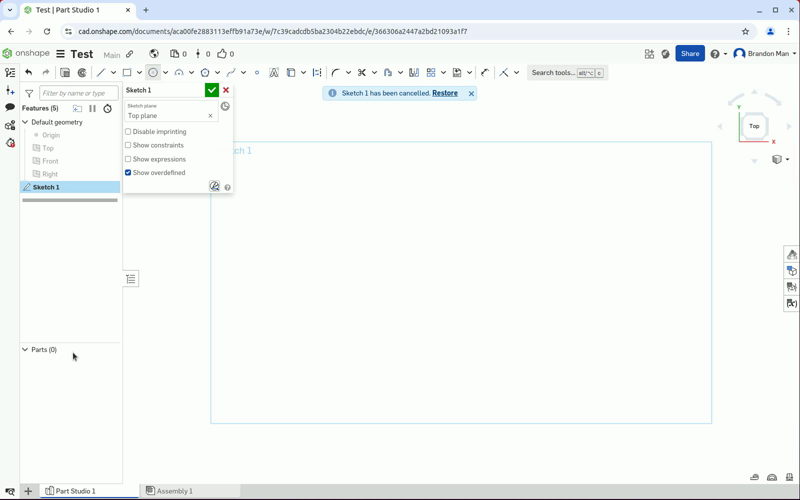
mouse_move(460, 282)
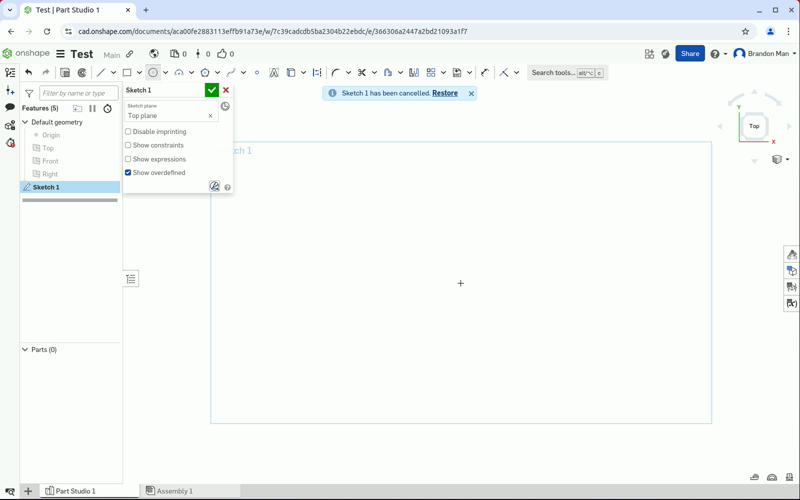
click(460, 282)
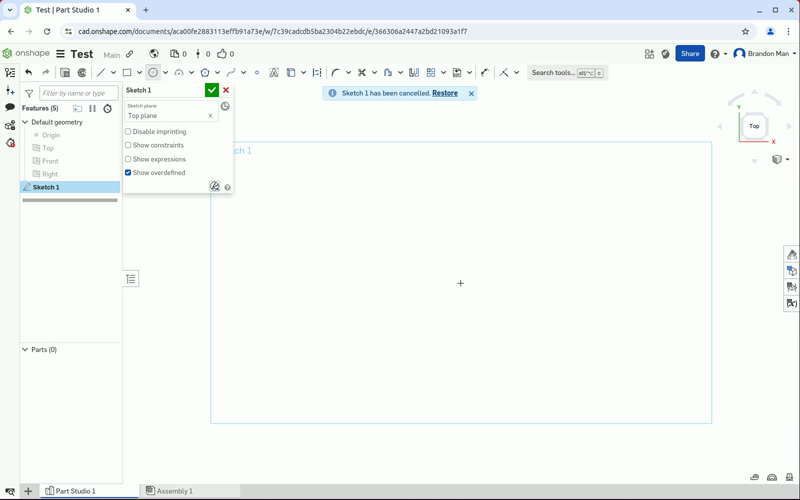
key_up(shift)
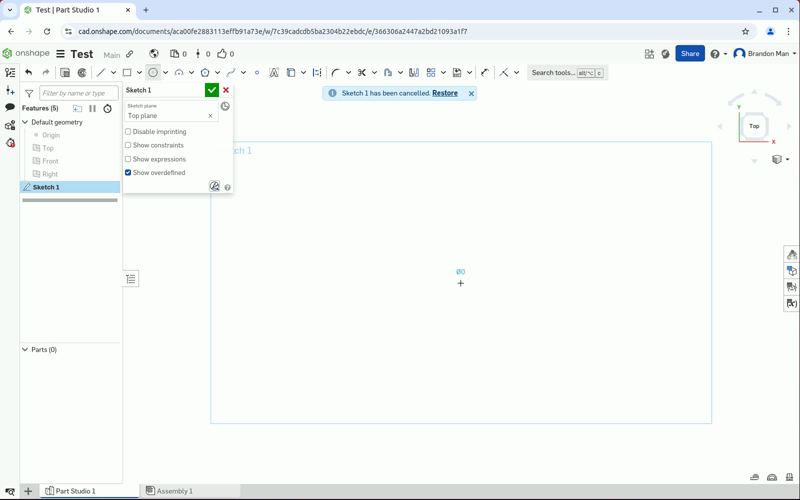
mouse_move(464, 282)
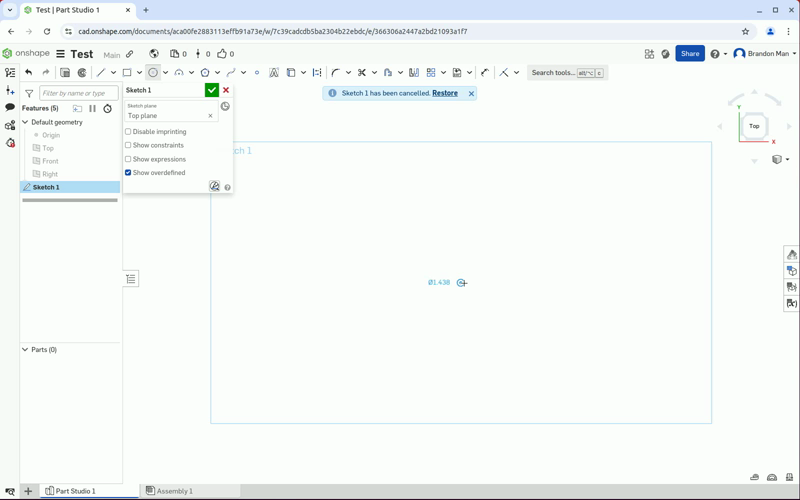
click(464, 282)
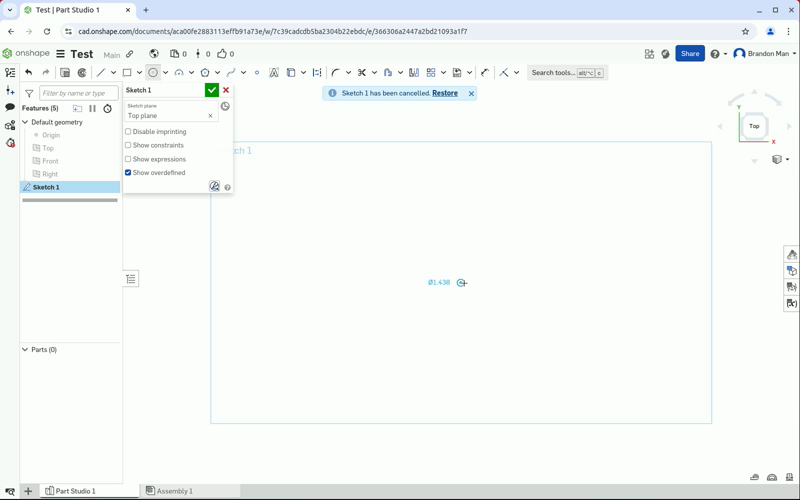
key(esc)
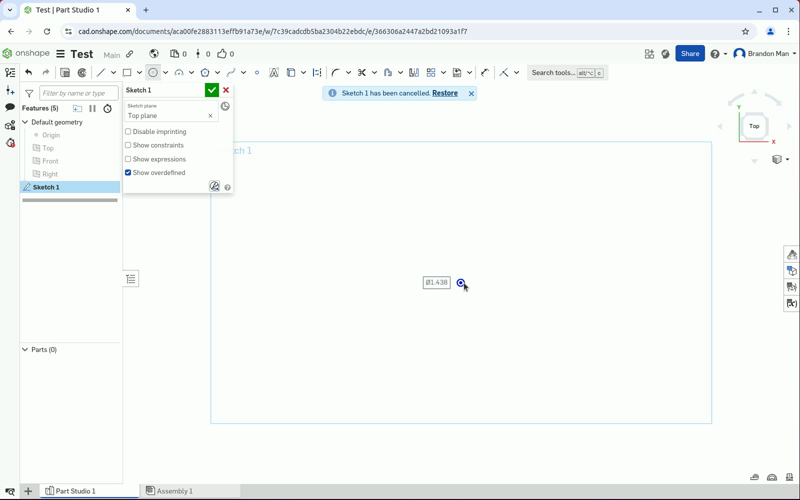
mouse_move(458, 281)
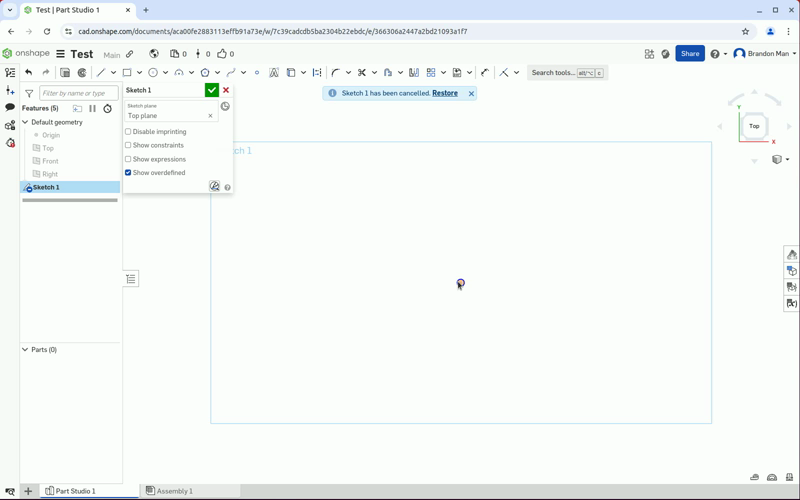
scroll(6)
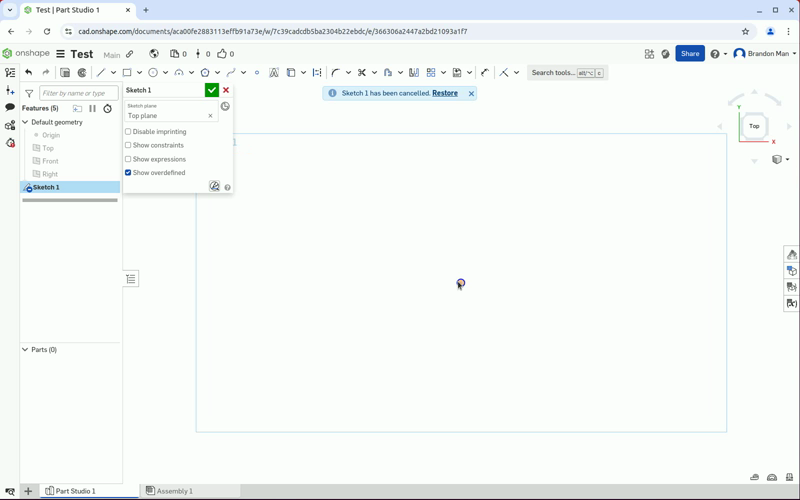
scroll(6)
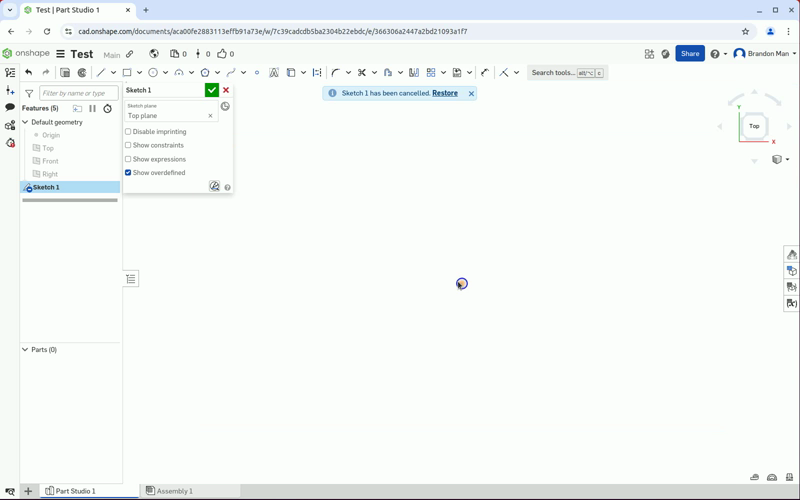
scroll(6)
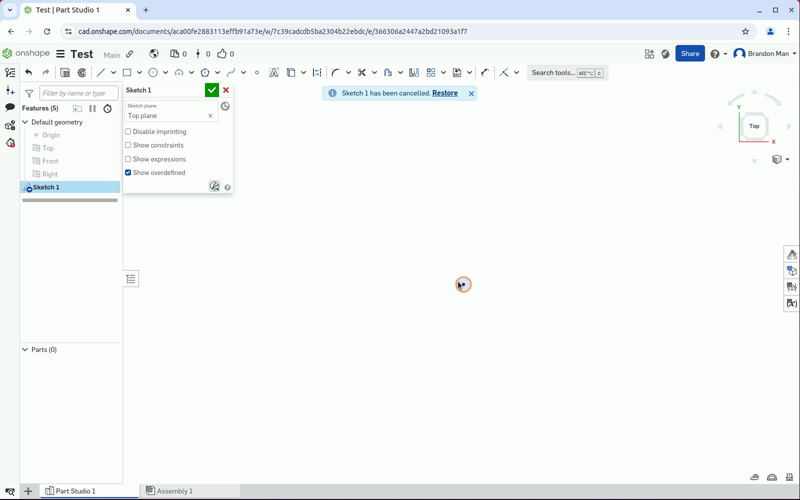
scroll(6)
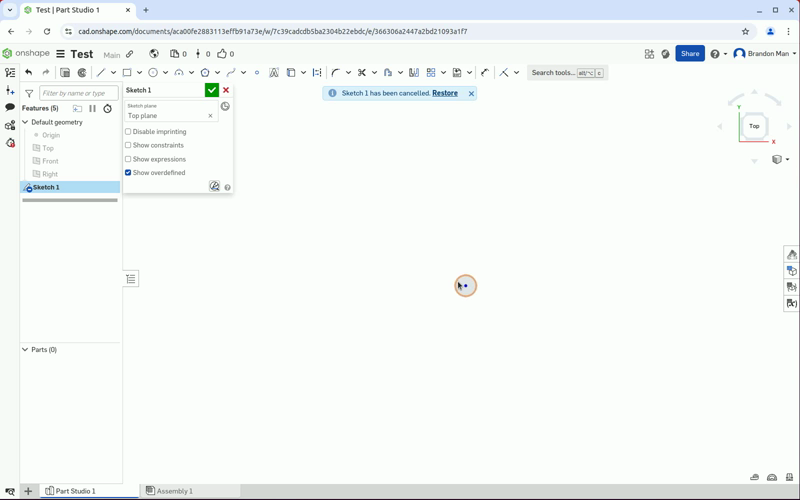
scroll(6)
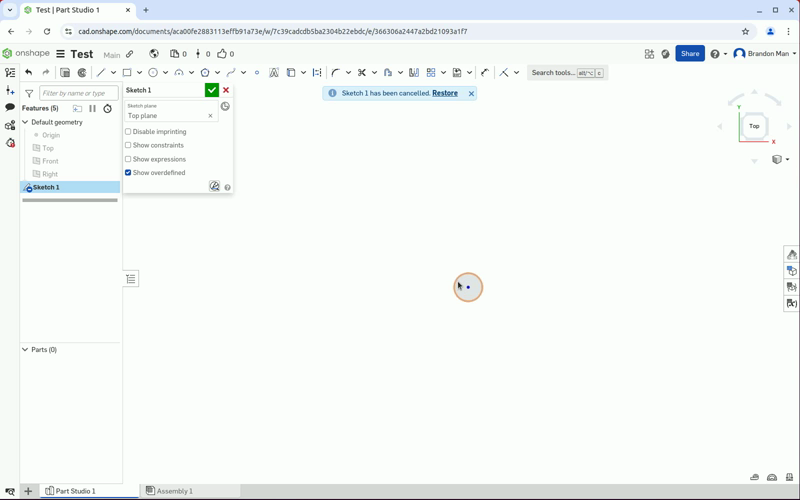
scroll(6)
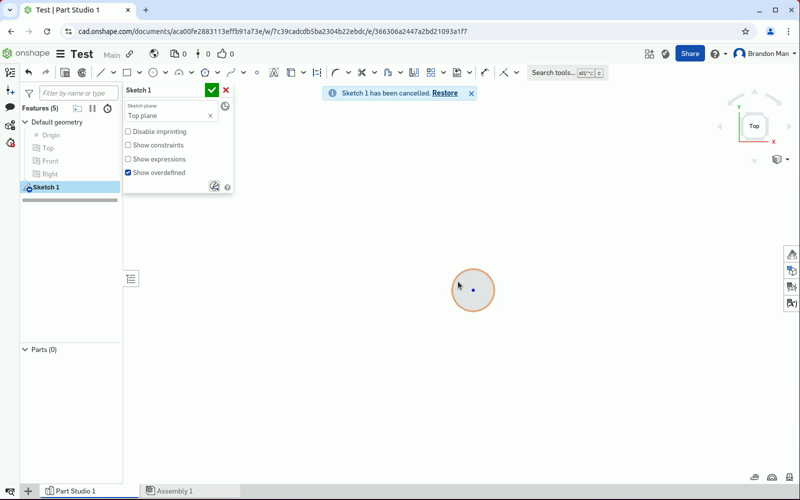
scroll(6)
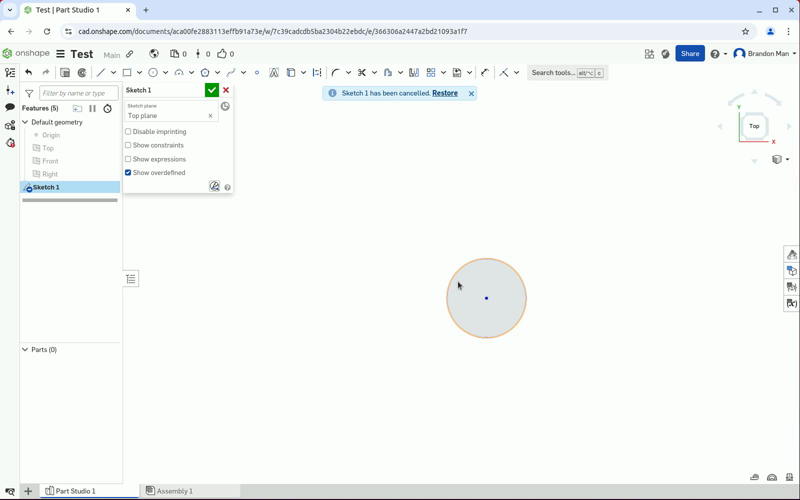
click(458, 281)
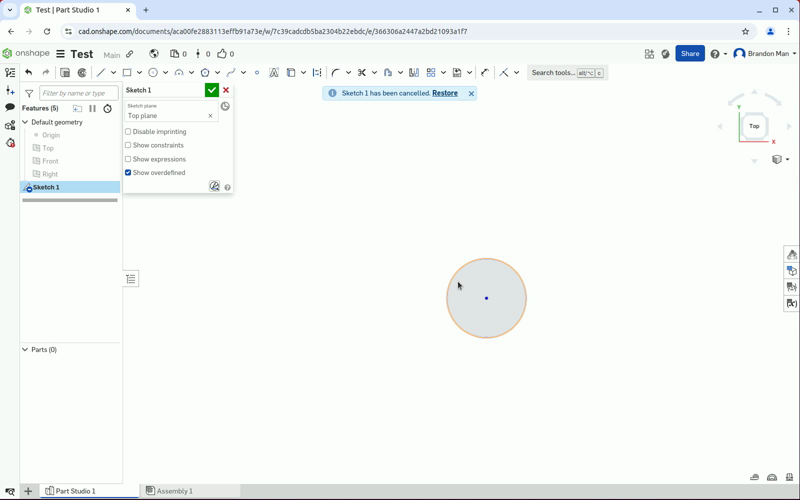
scroll(-6)
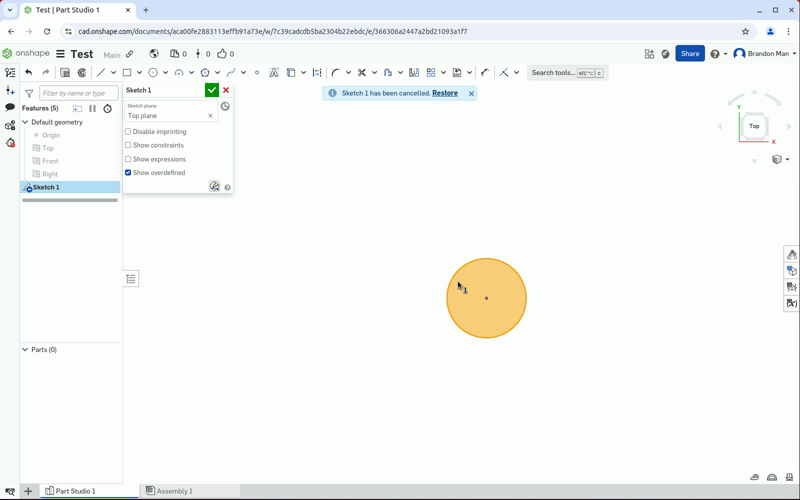
scroll(-6)
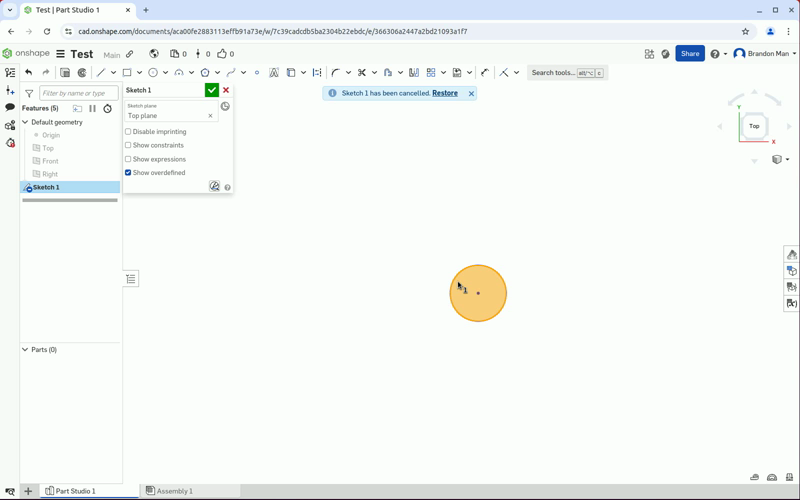
scroll(-6)
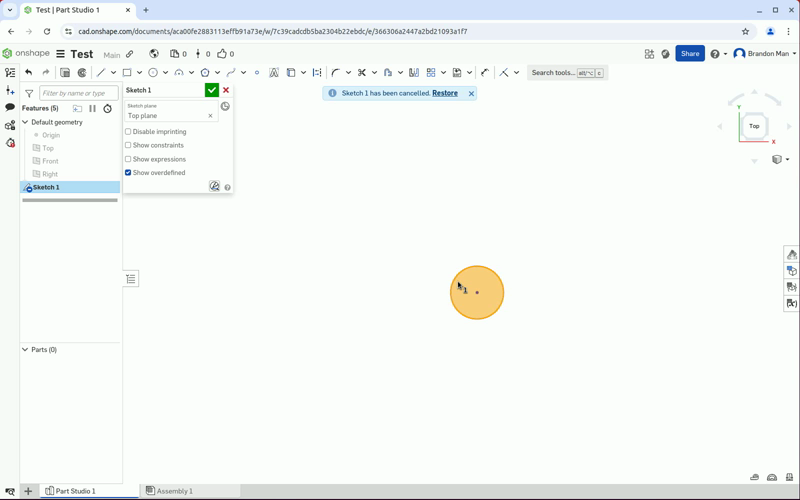
scroll(-6)
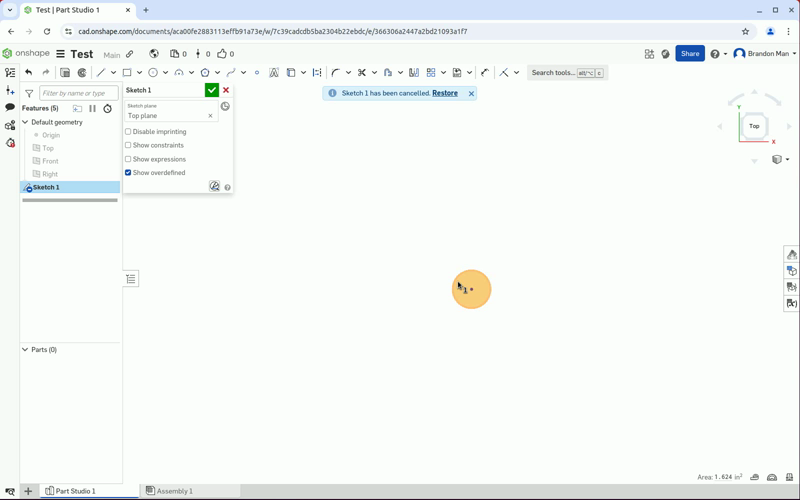
scroll(-6)
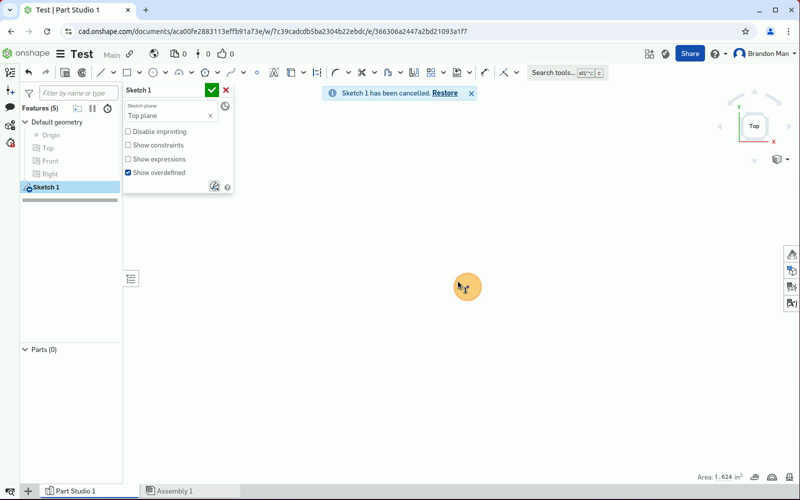
scroll(-6)
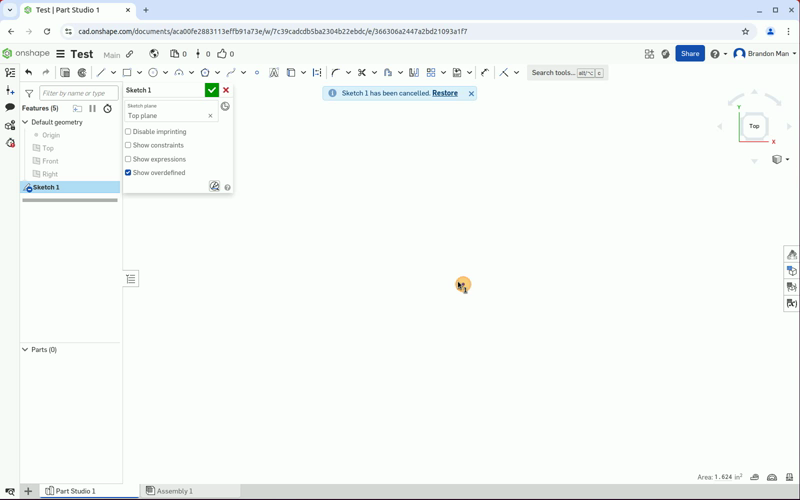
scroll(-6)
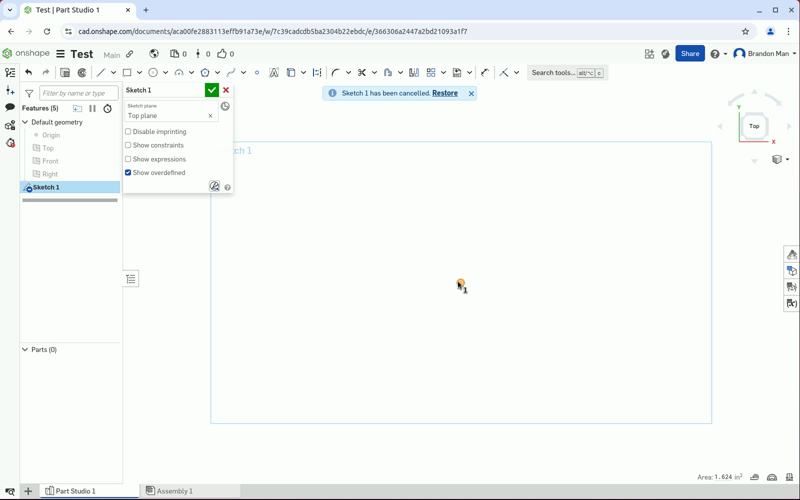
mouse_move(73, 352)
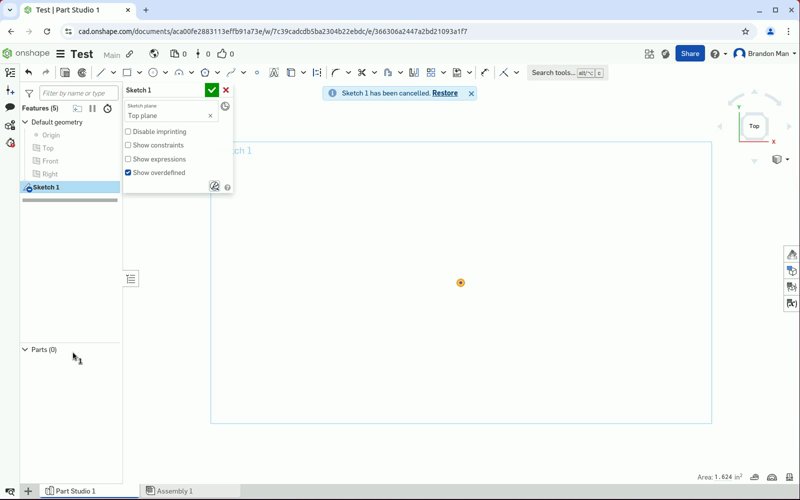
key(shift+y)
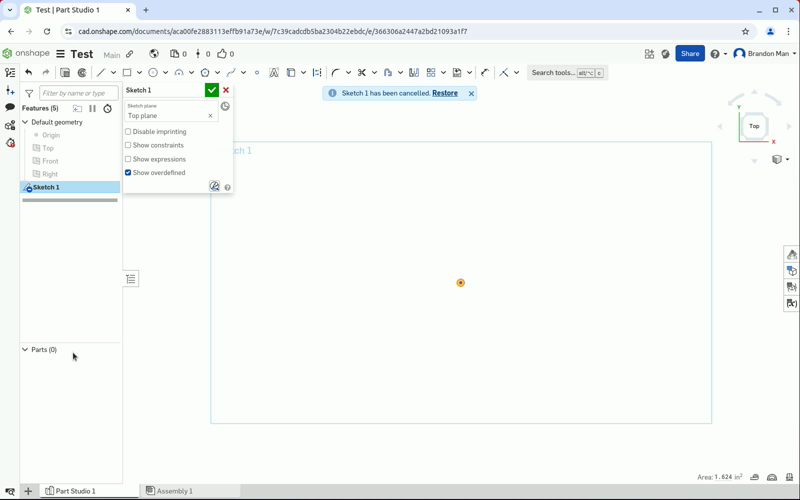
key(shift+e)
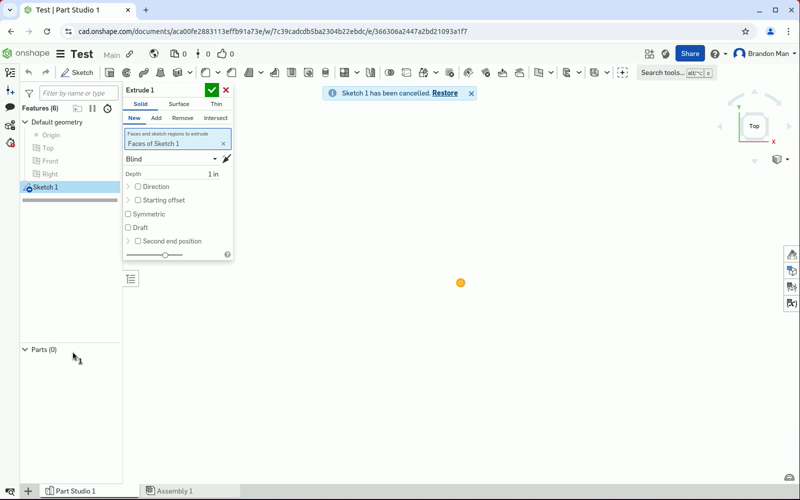
mouse_move(143, 106)
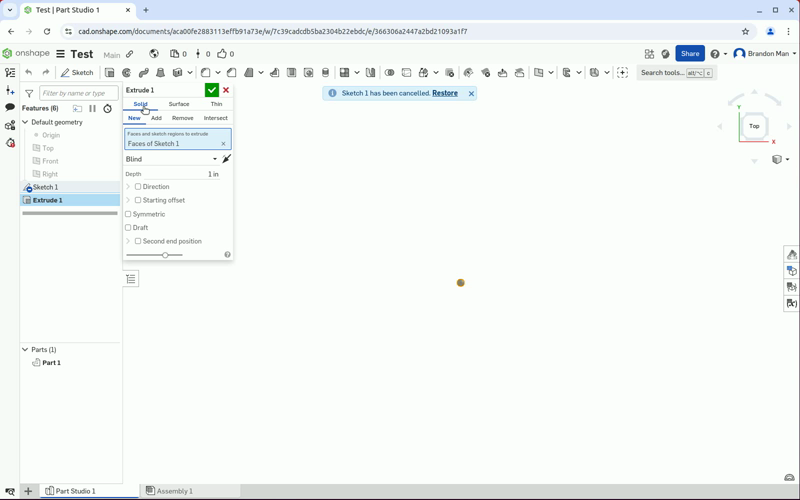
click(143, 106)
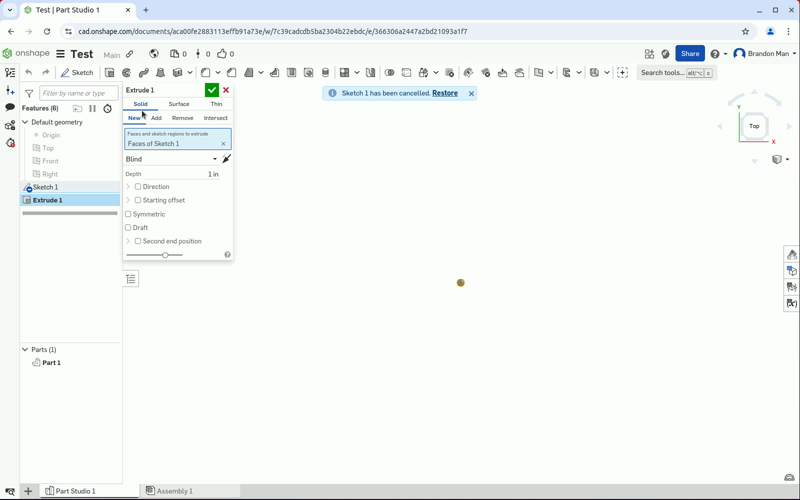
mouse_move(137, 120)
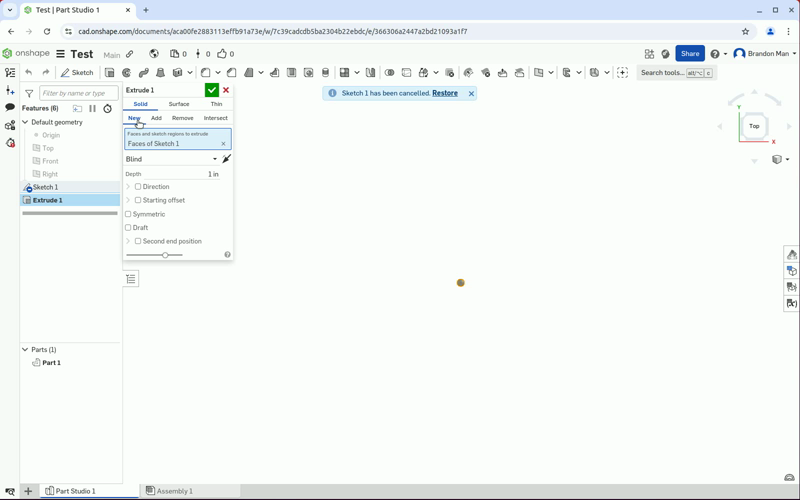
click(137, 120)
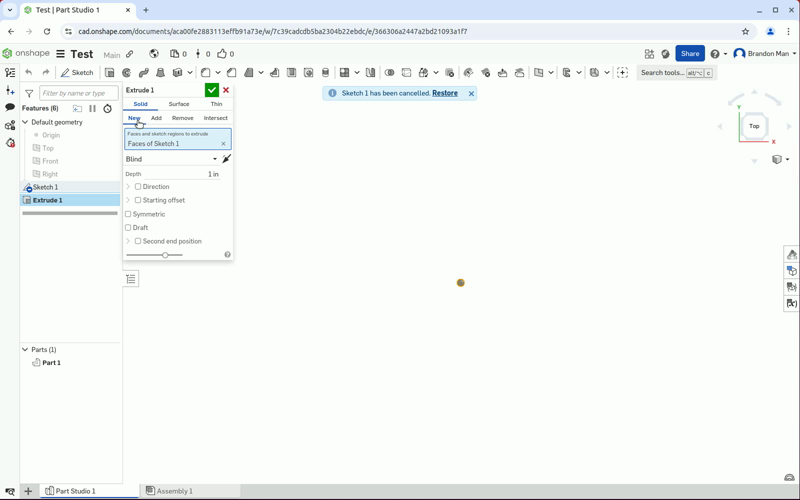
key(tab, 4)
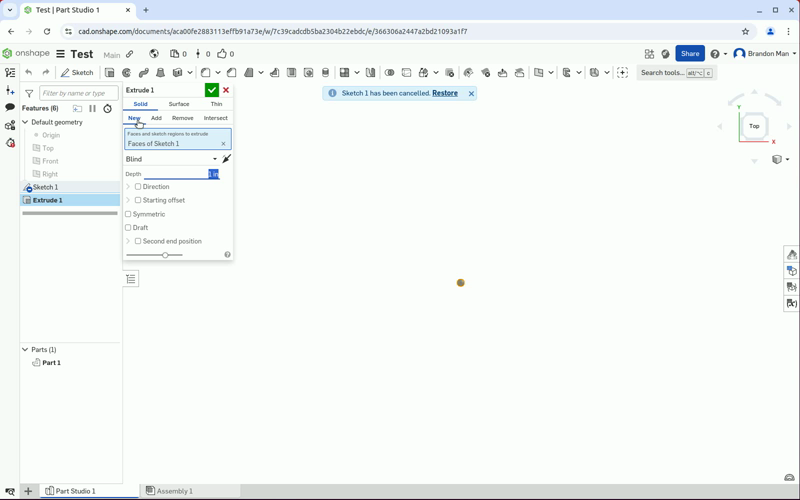
text(21.905)
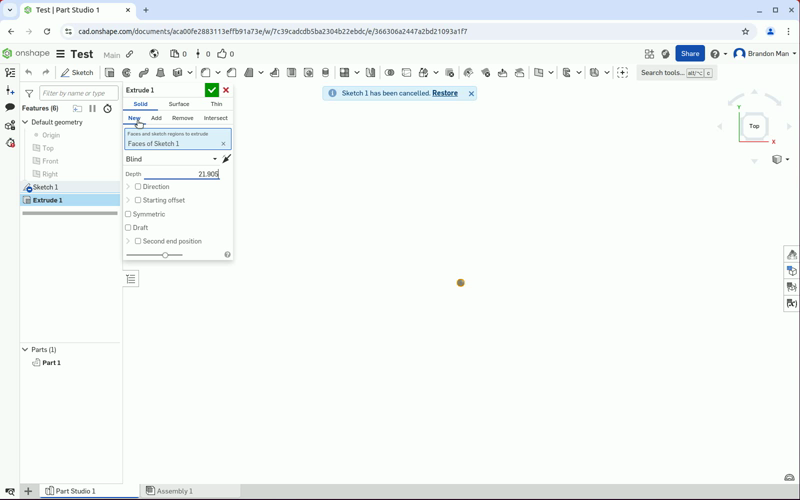
key(enter)
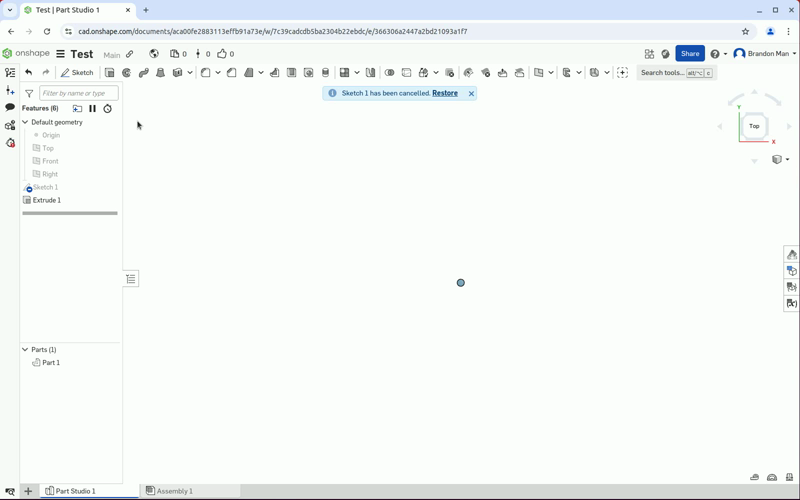
key(shift+h)
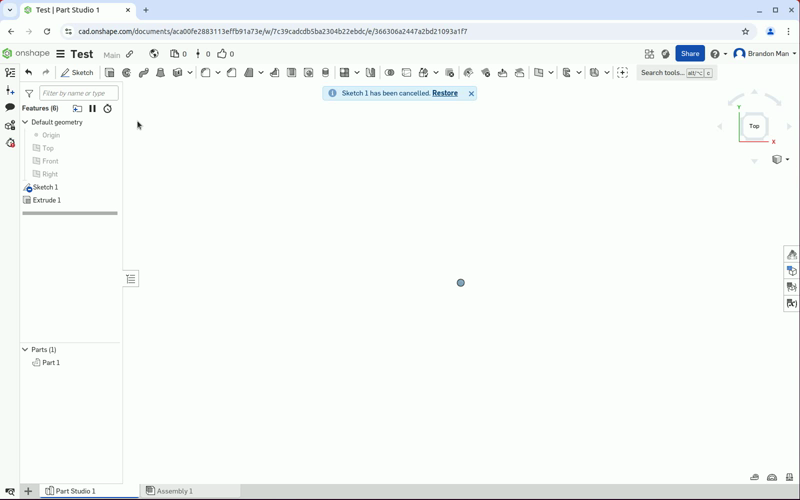
key(shift+h)
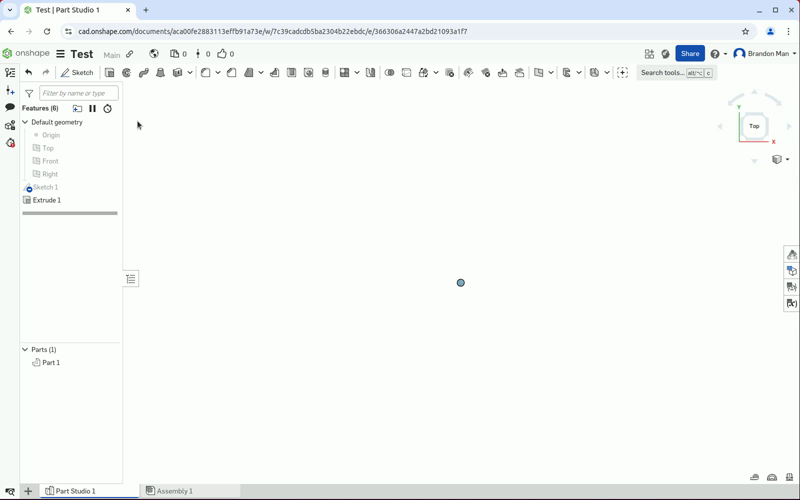
mouse_move(73, 189)
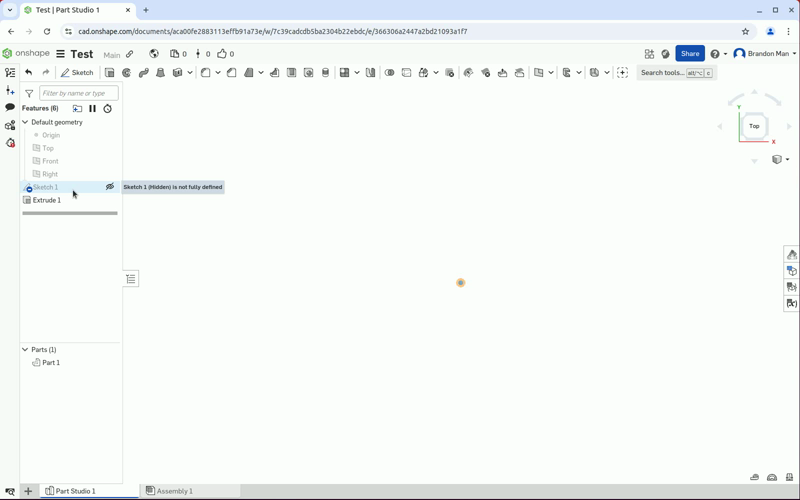
click(73, 189)
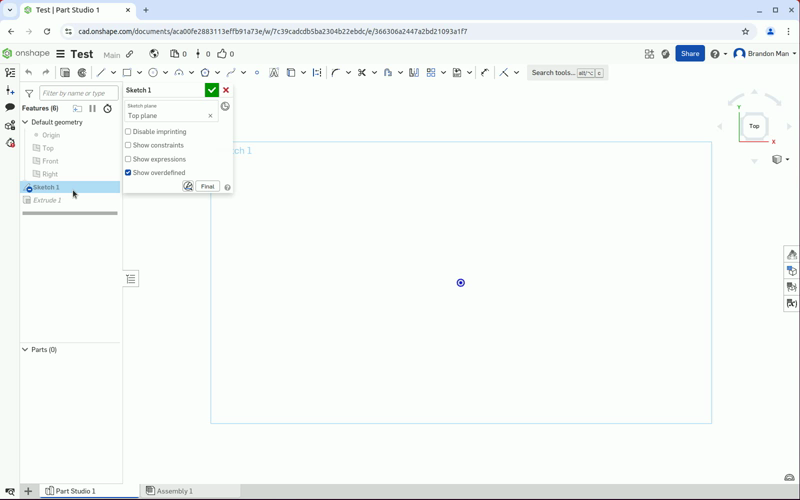
mouse_move(229, 92)
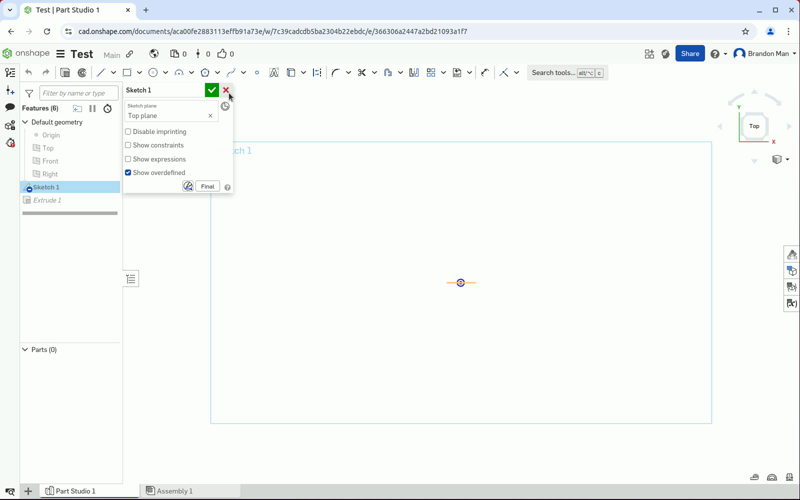
click(229, 92)
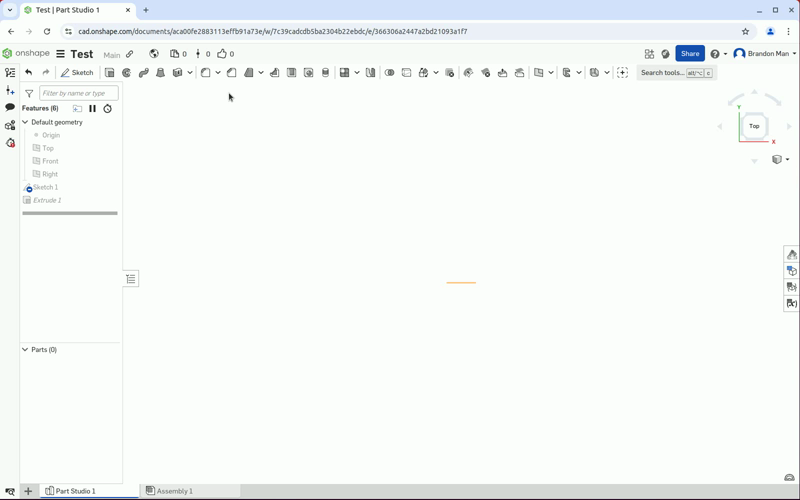
mouse_move(73, 352)
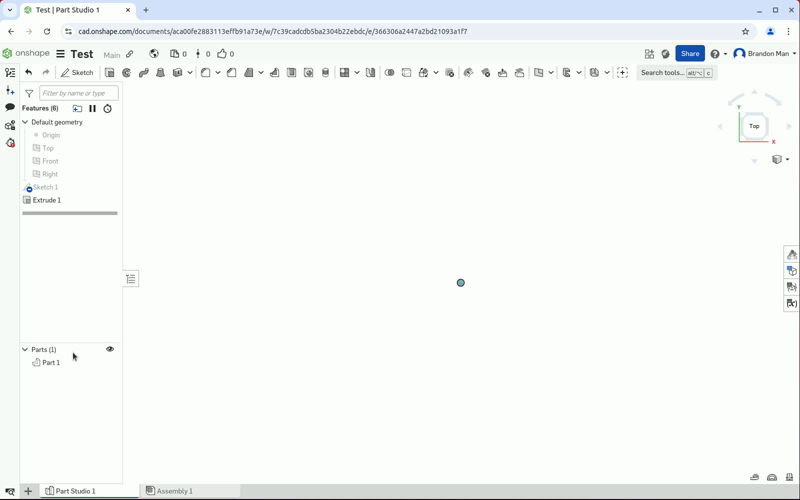
key(y)
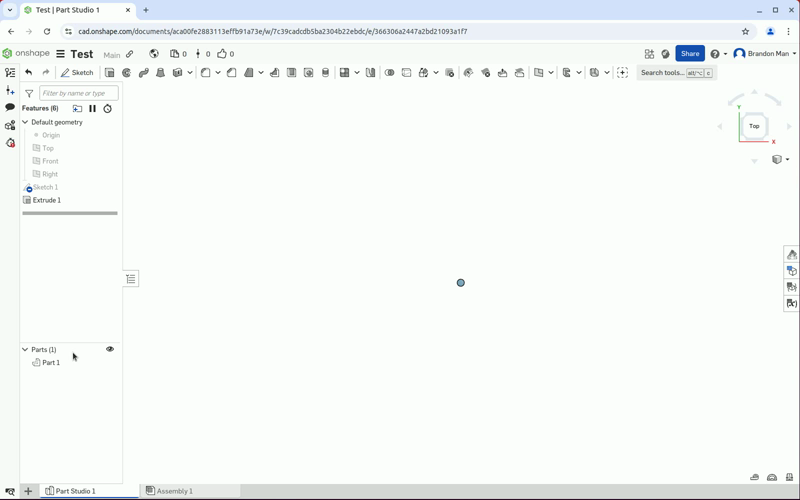
key(shift+p)
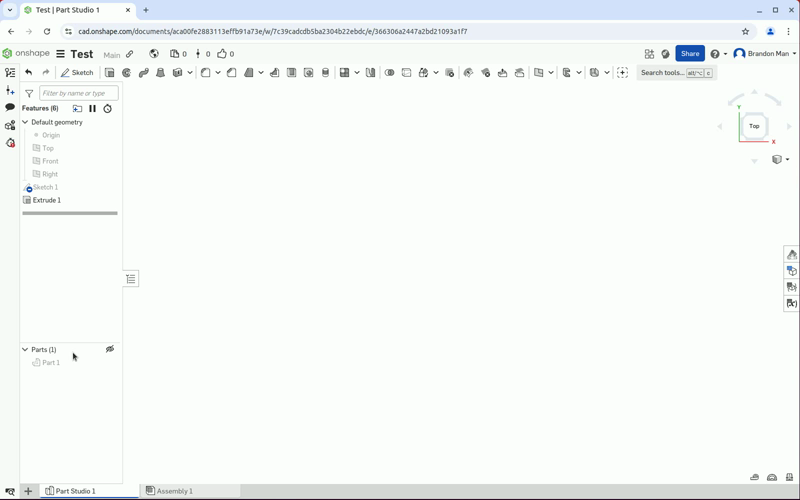
key(space)
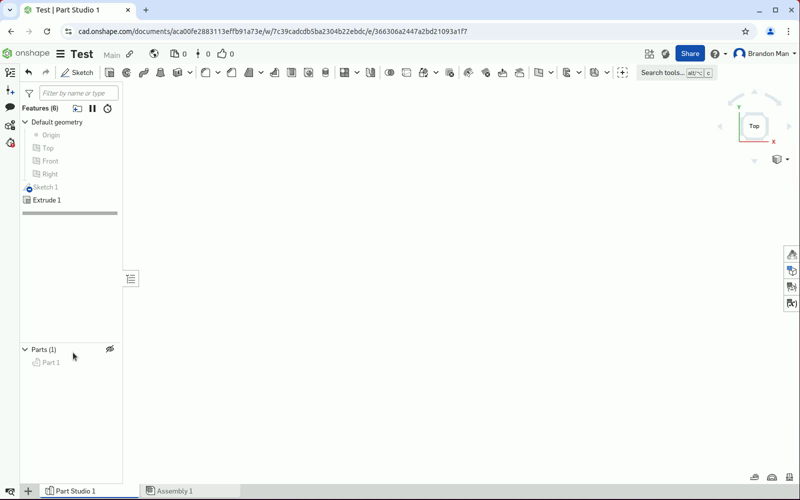
key_down(shift)
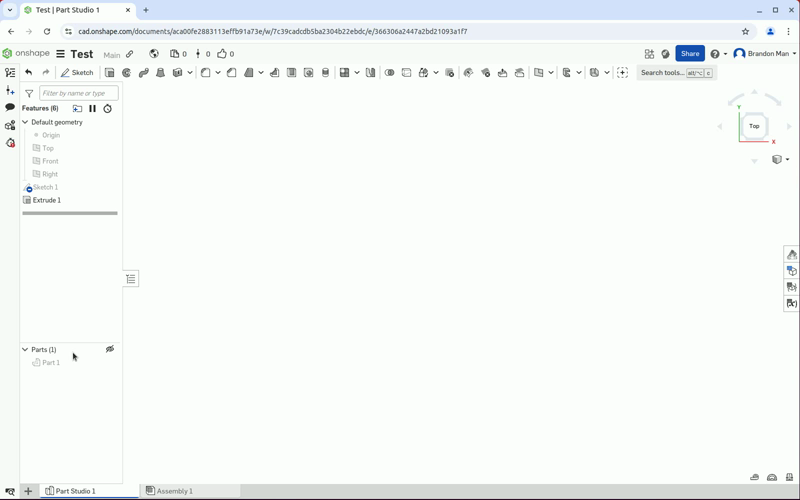
key(up)
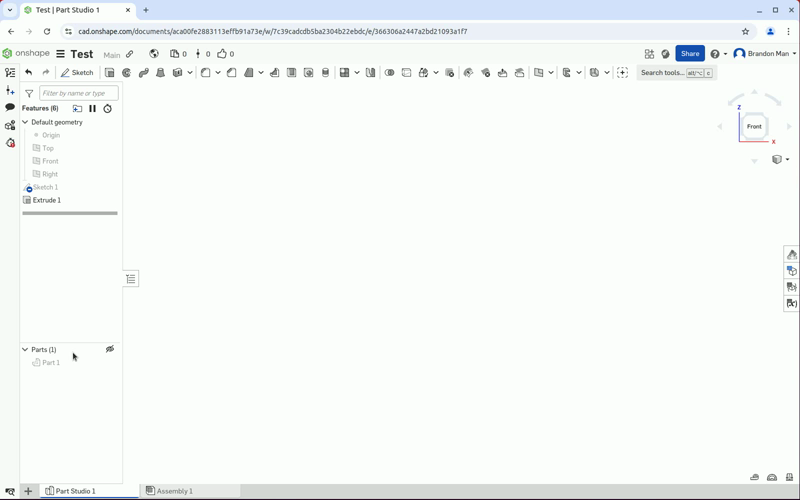
key_up(shift)
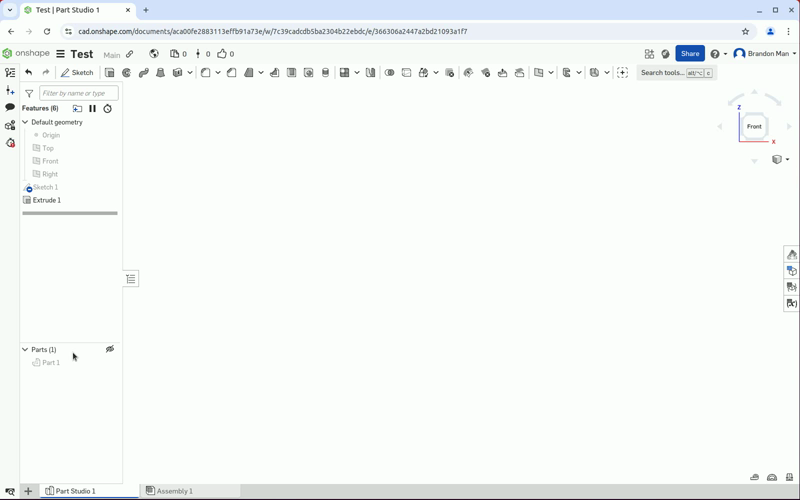
key(space)
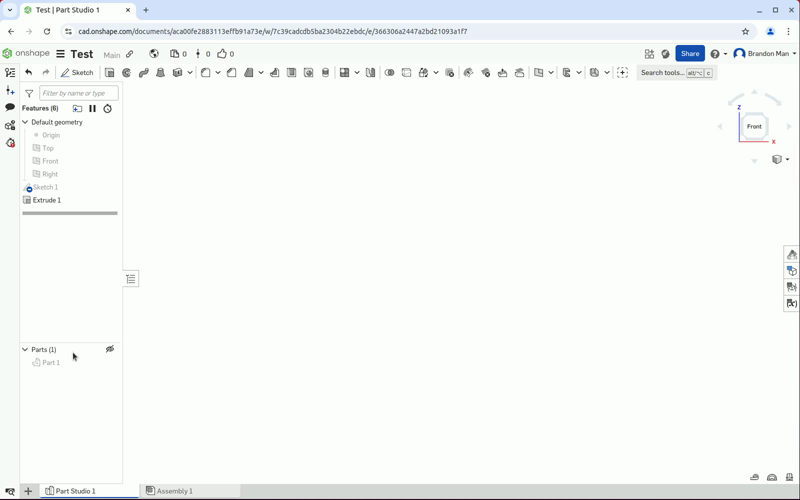
key_down(shift)
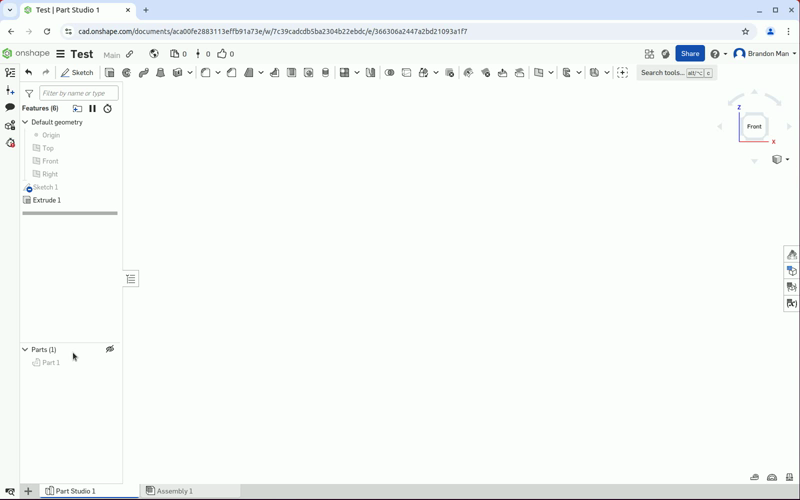
key(left)
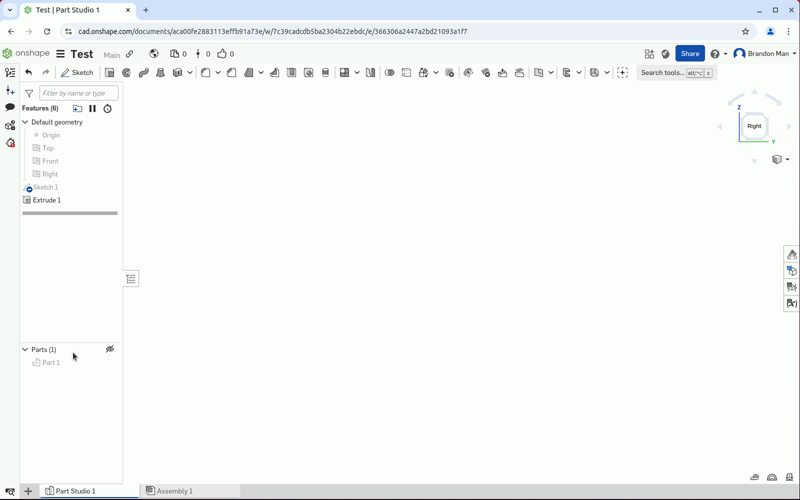
key_up(shift)
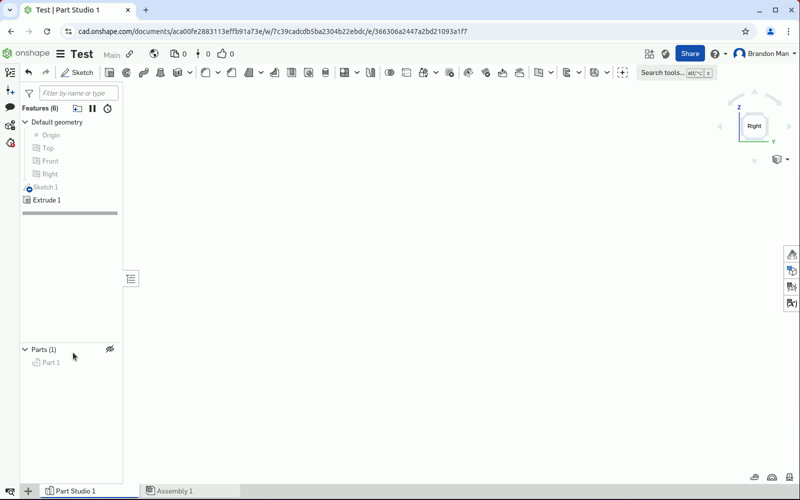
mouse_move(73, 352)
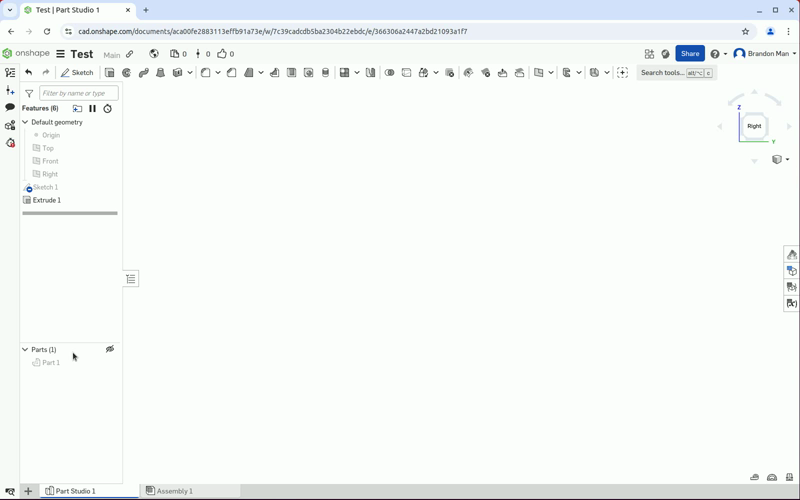
key(shift+y)
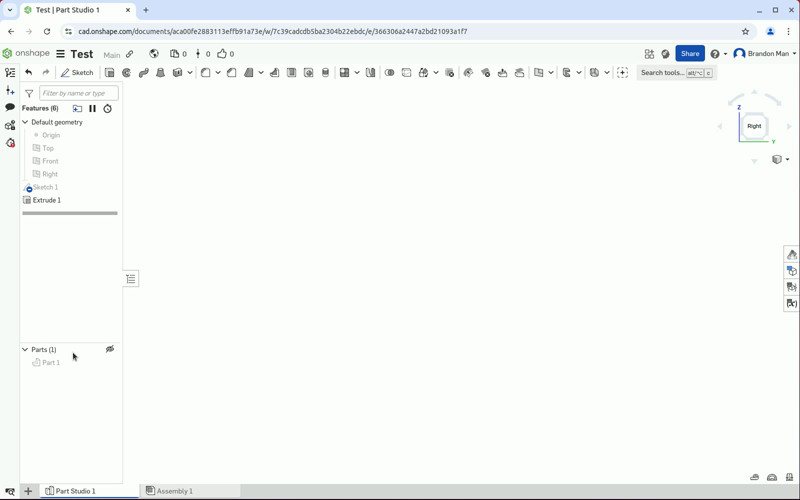
key(shift+s)
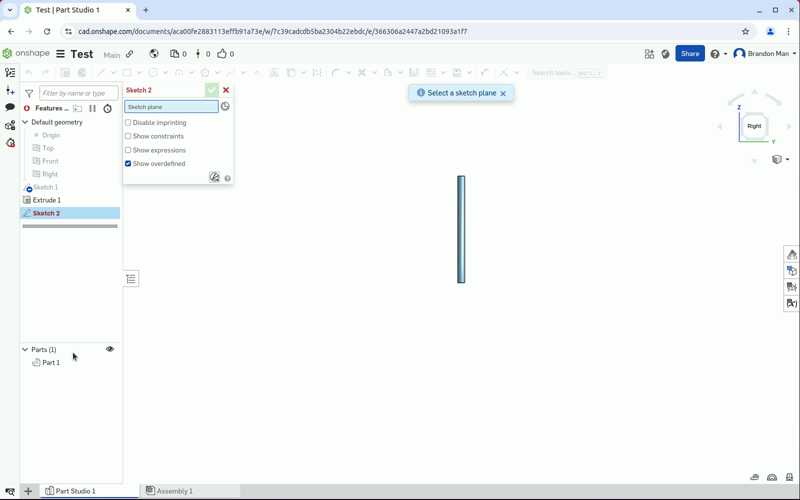
mouse_move(73, 176)
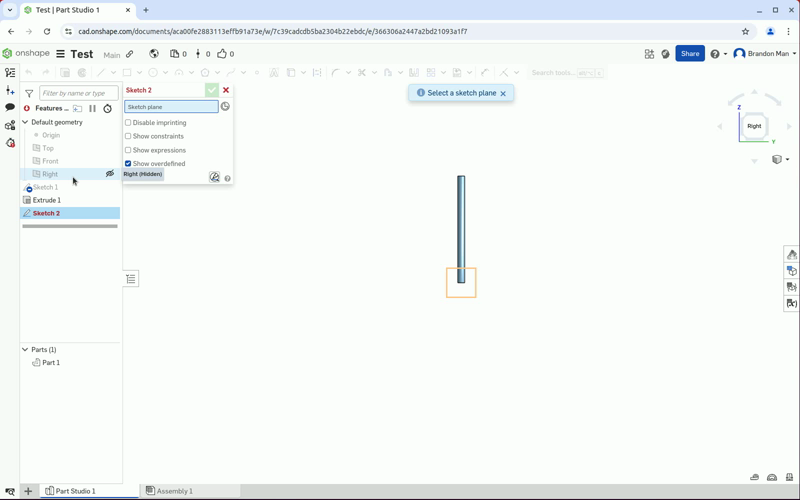
click(73, 176)
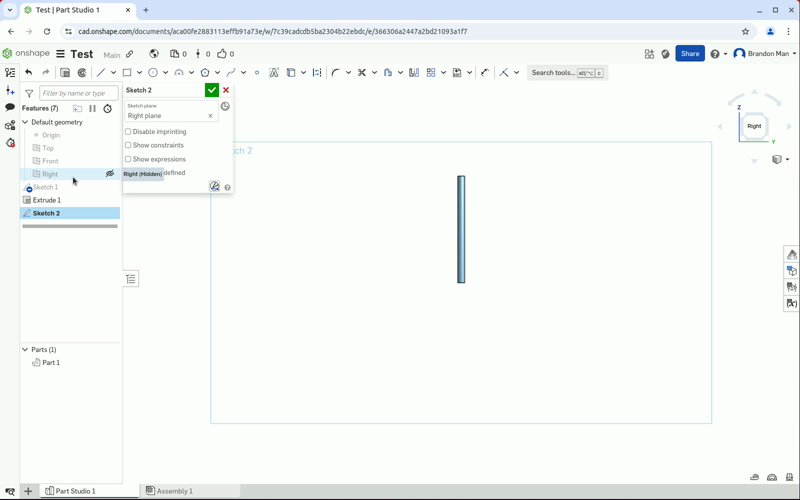
mouse_move(73, 352)
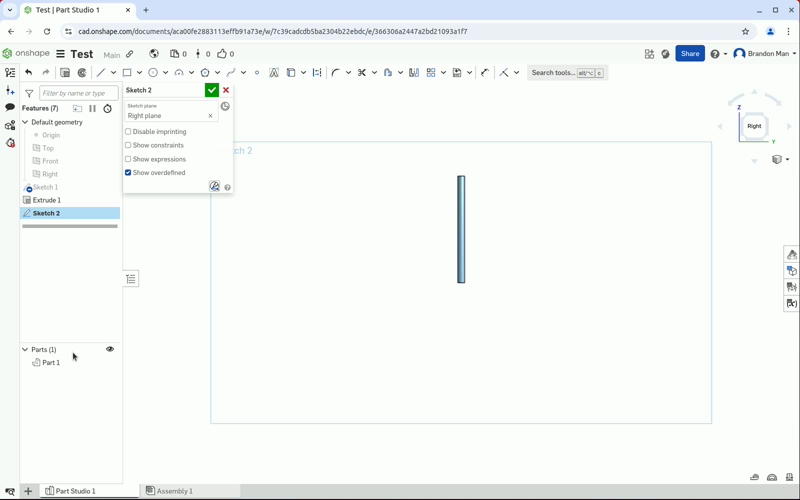
key(y)
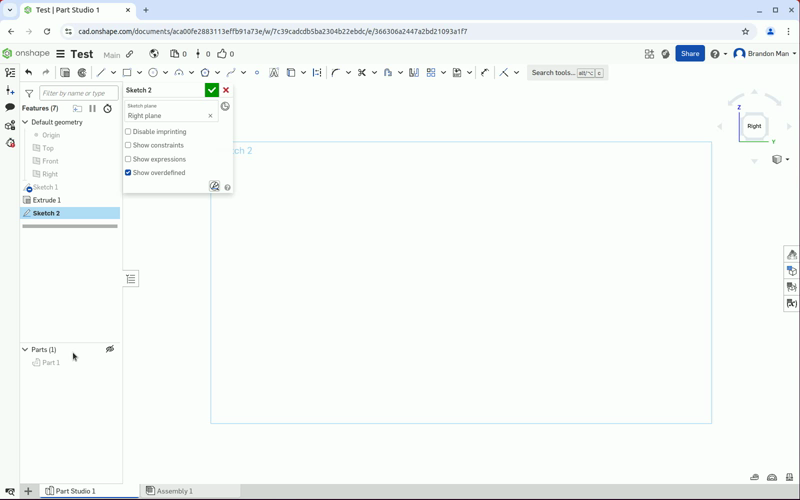
key(c)
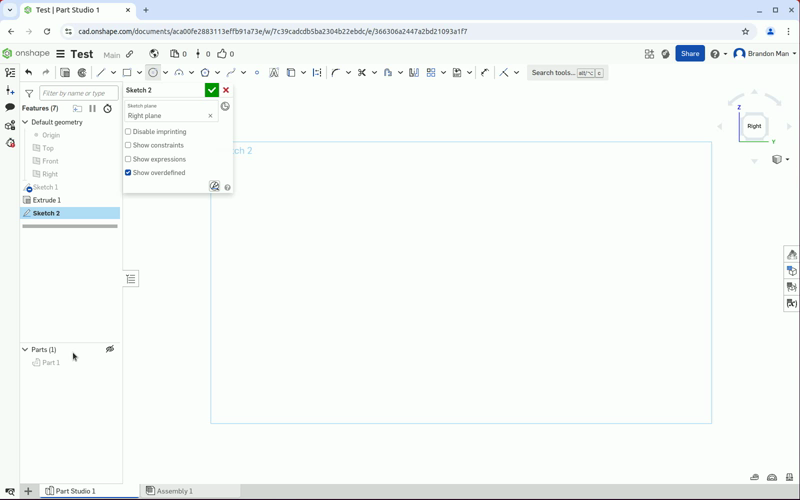
key_down(shift)
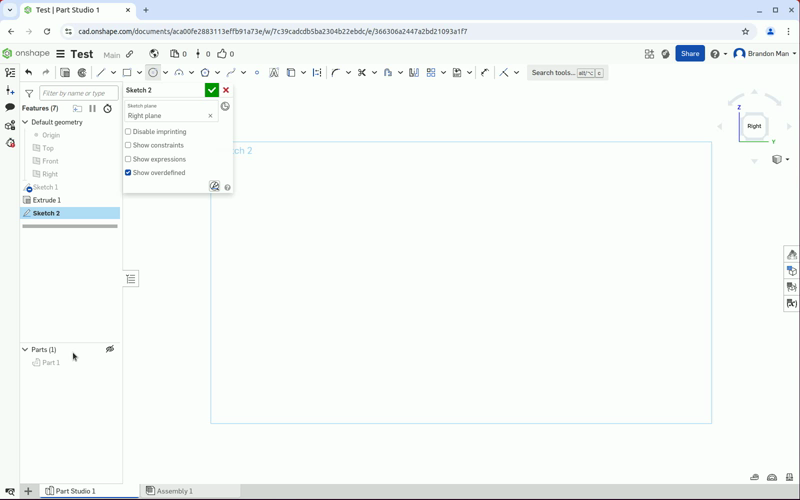
mouse_move(460, 176)
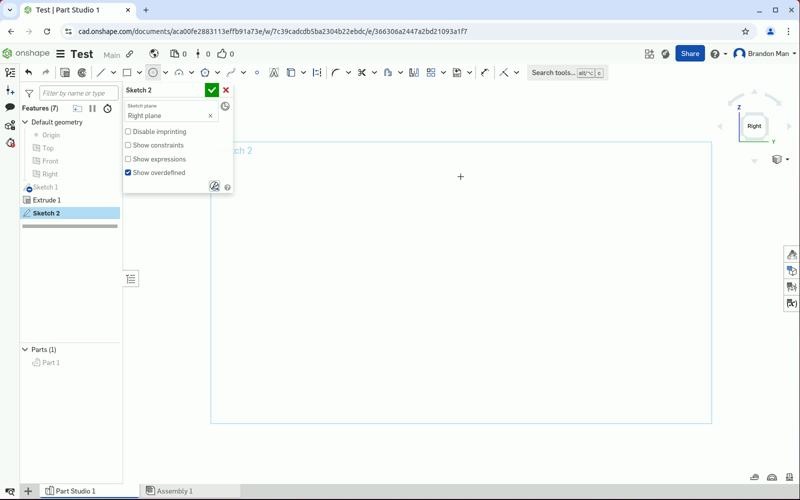
click(460, 176)
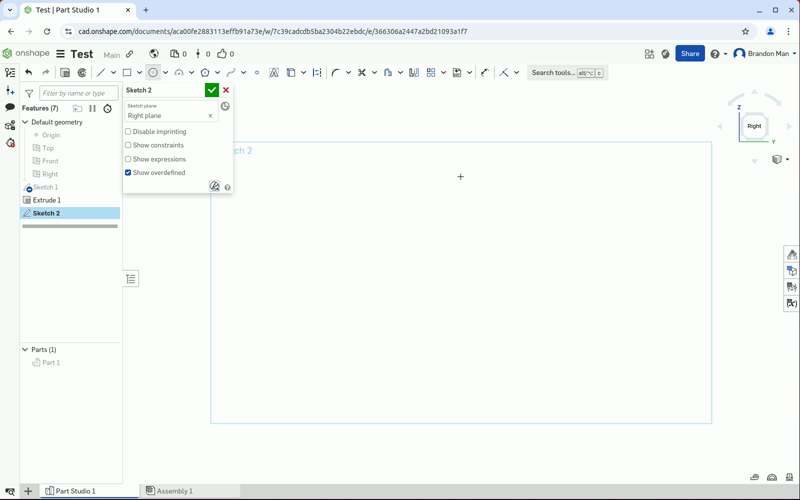
key_up(shift)
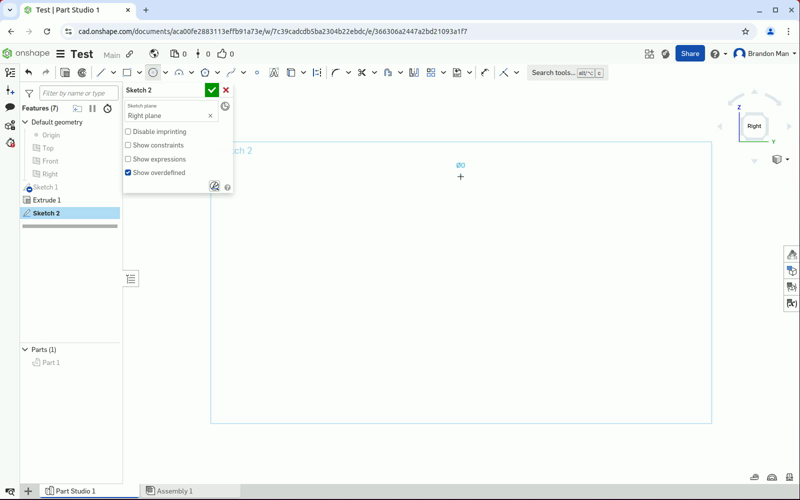
mouse_move(466, 176)
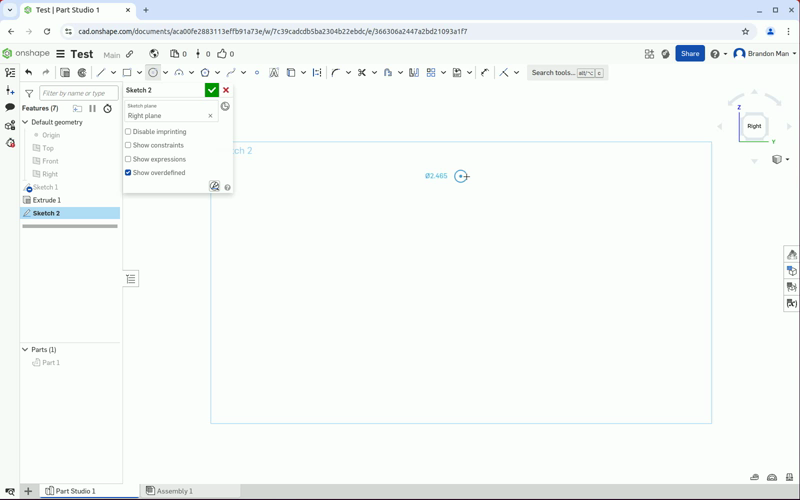
click(466, 176)
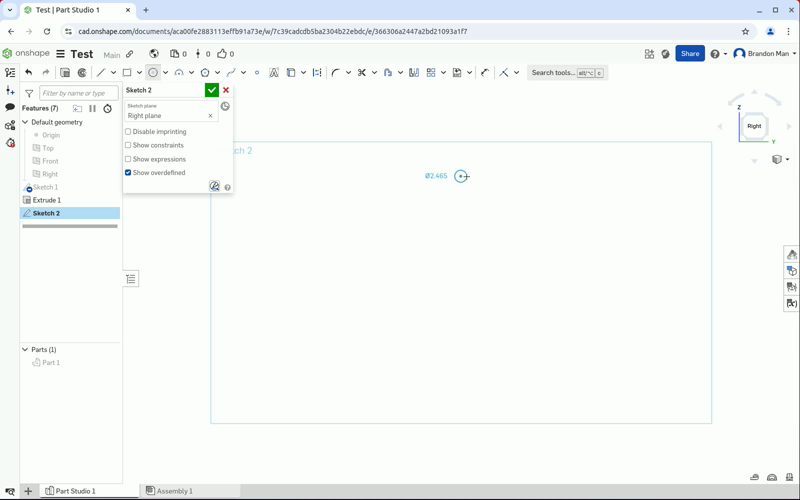
key(esc)
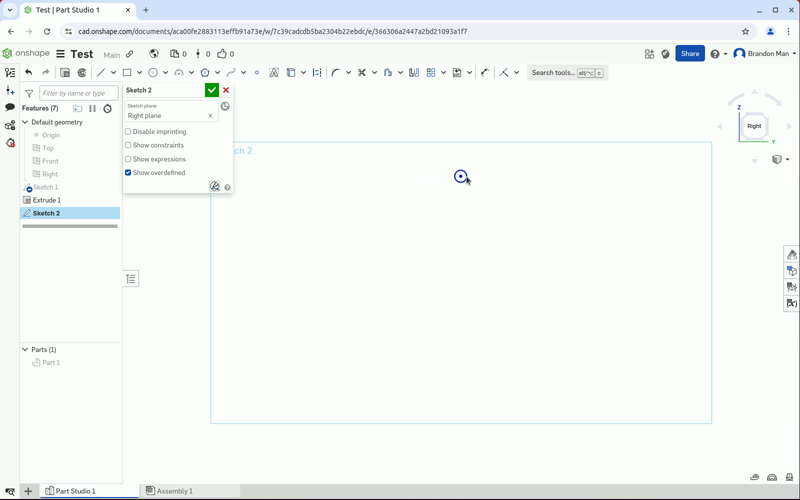
mouse_move(462, 179)
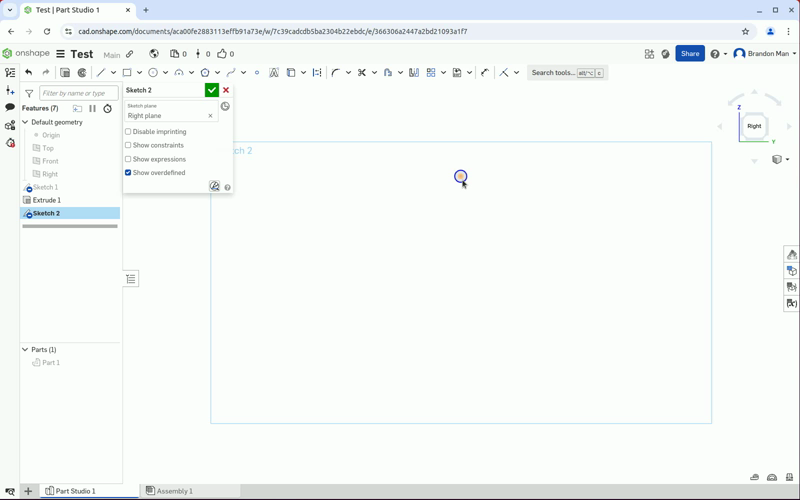
scroll(6)
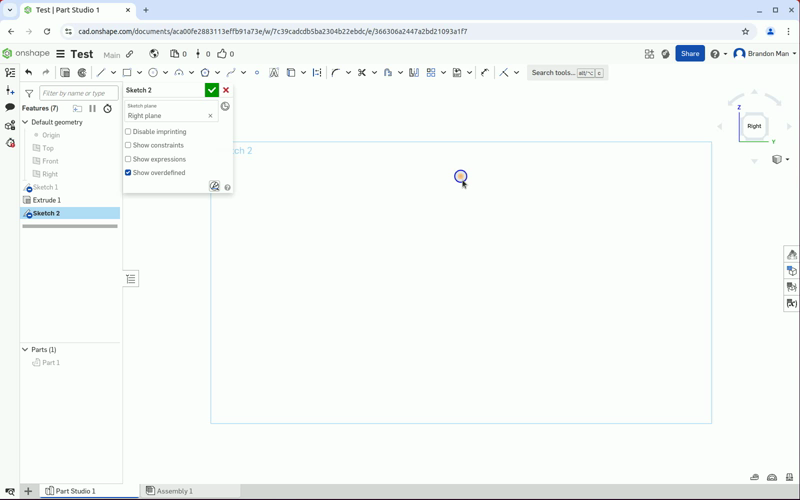
scroll(6)
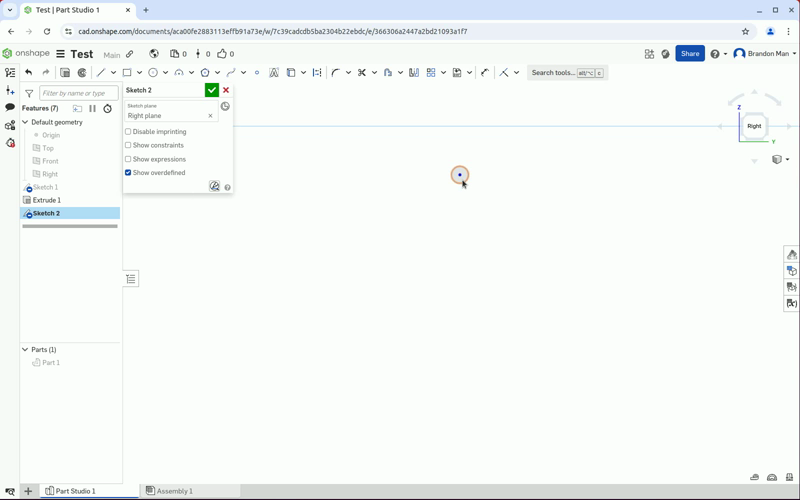
scroll(6)
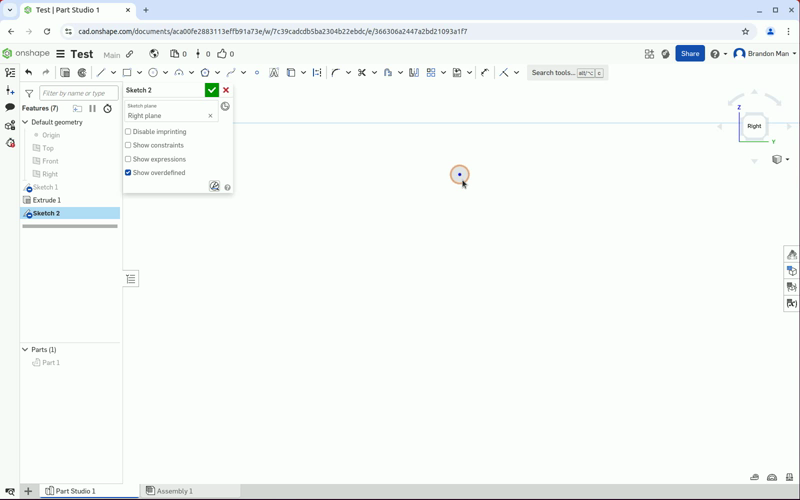
scroll(6)
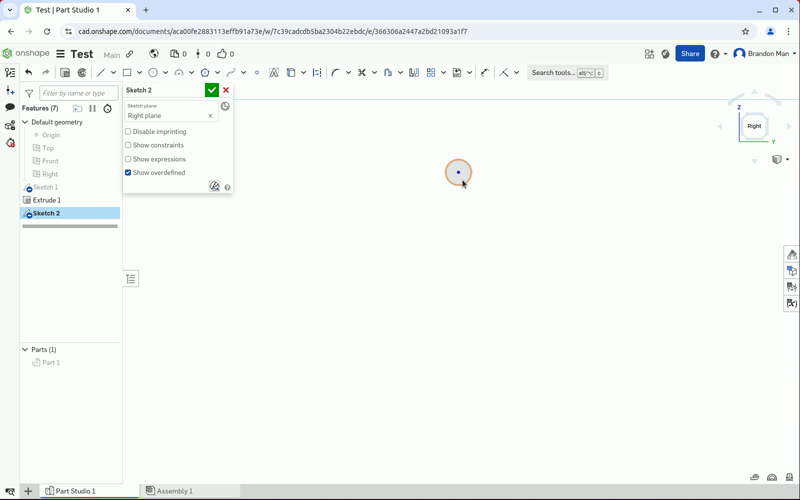
scroll(6)
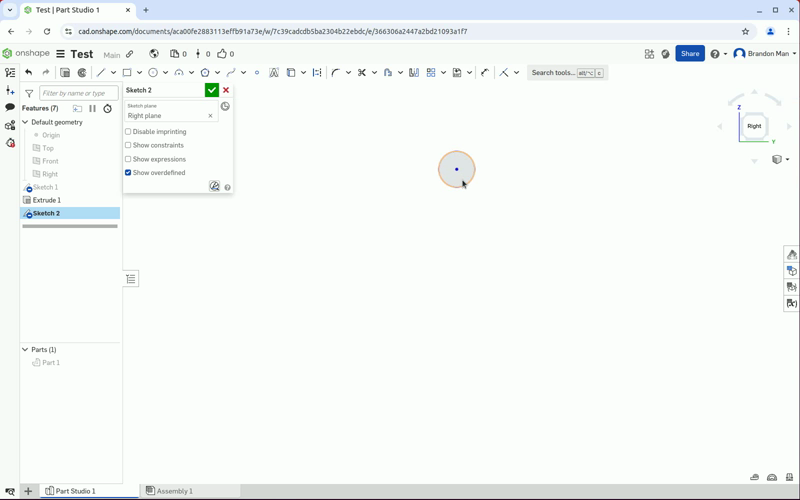
scroll(6)
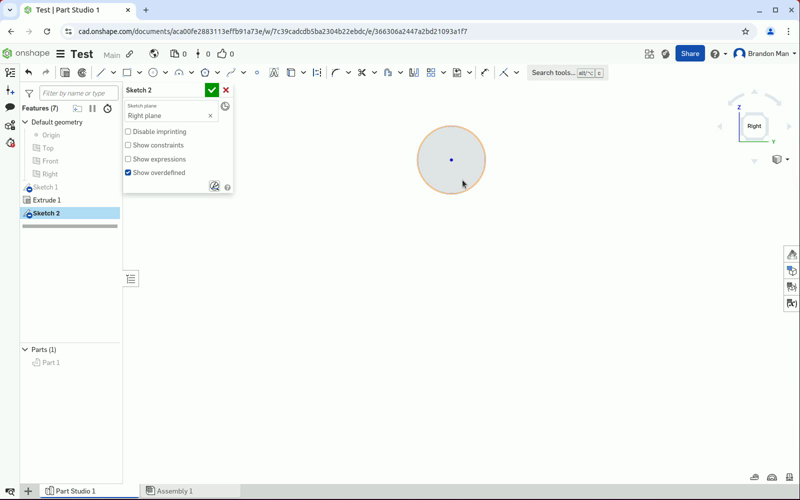
scroll(6)
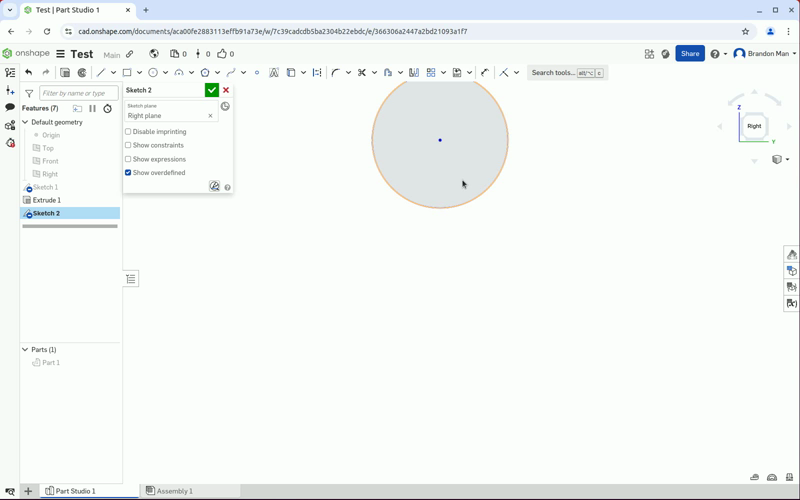
click(462, 179)
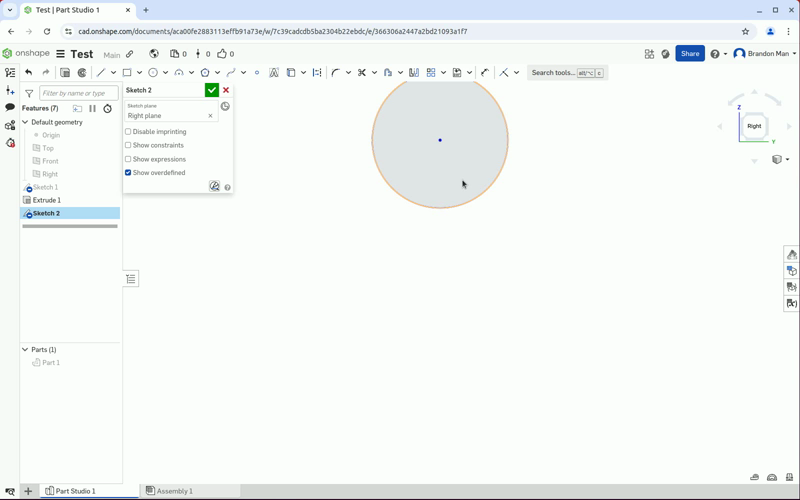
scroll(-6)
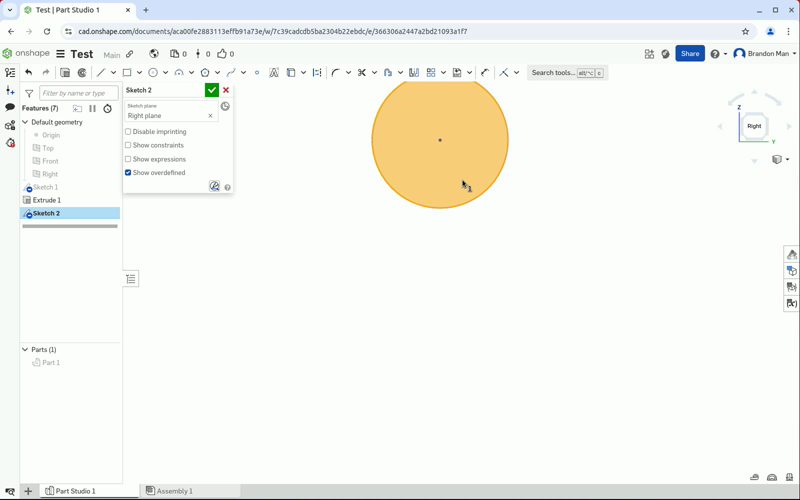
scroll(-6)
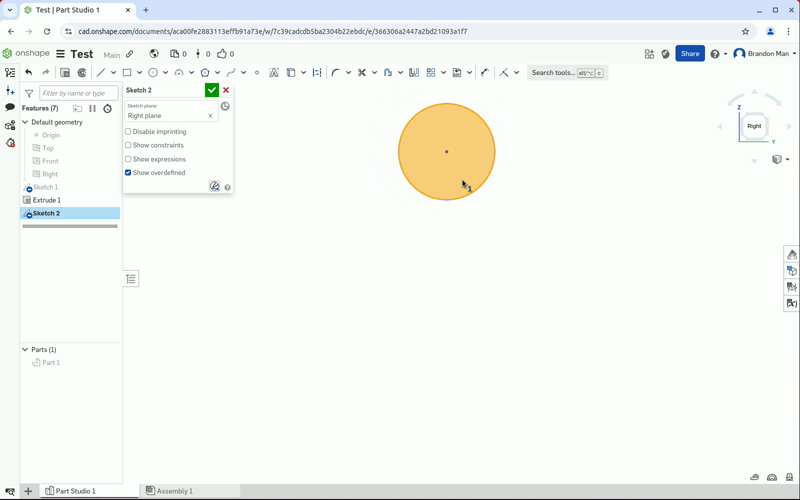
scroll(-6)
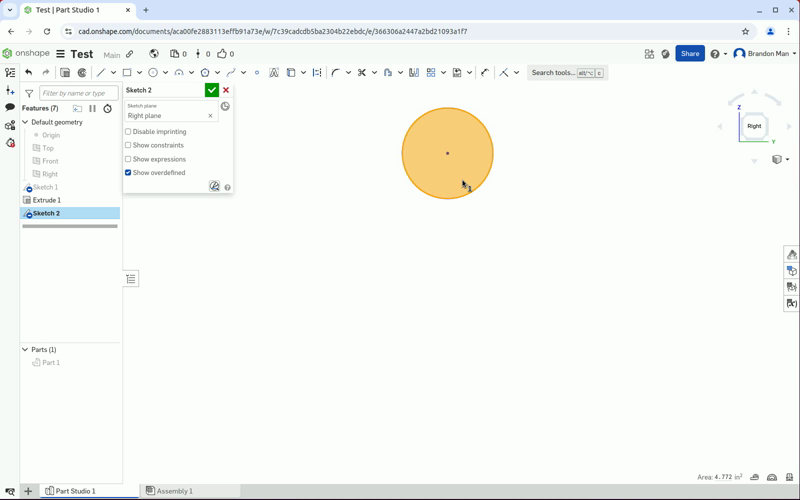
scroll(-6)
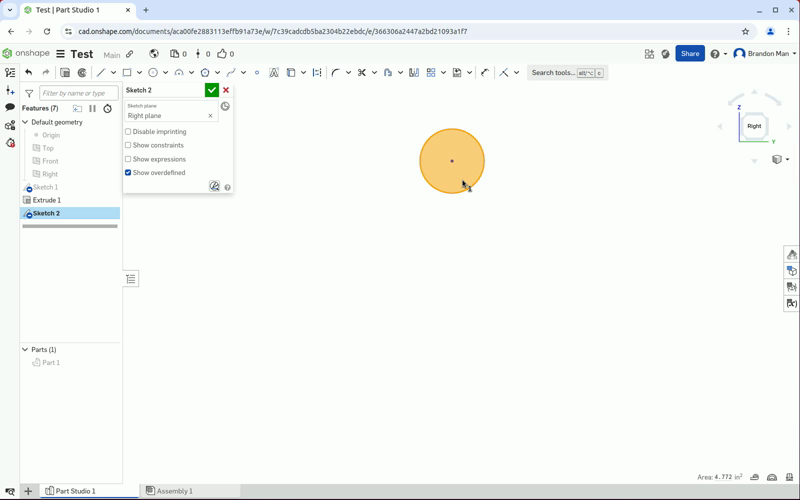
scroll(-6)
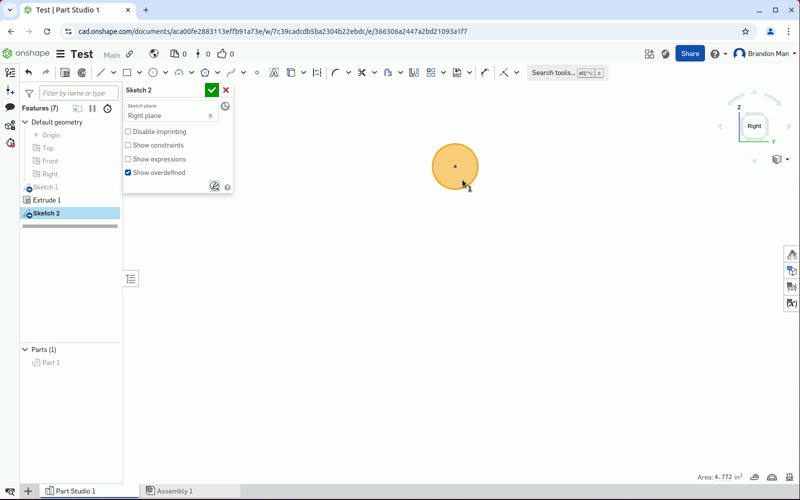
scroll(-6)
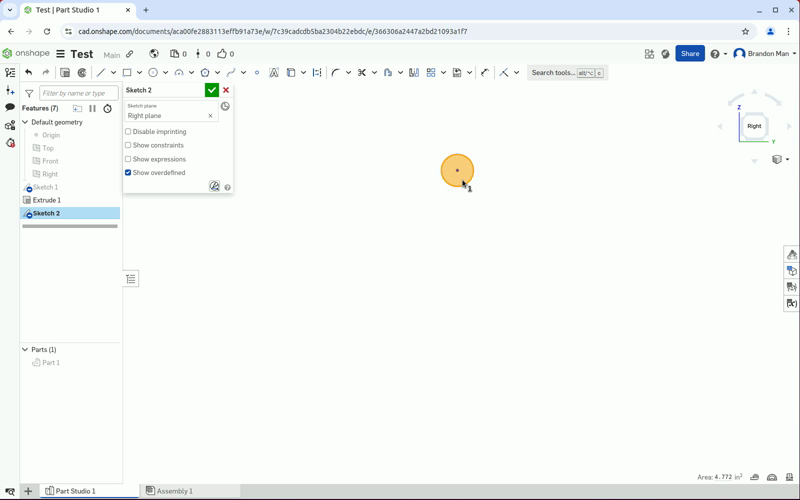
scroll(-6)
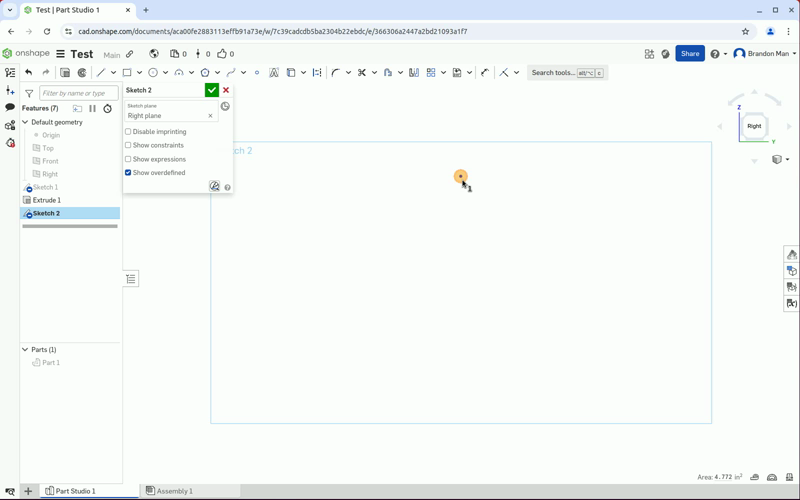
mouse_move(73, 352)
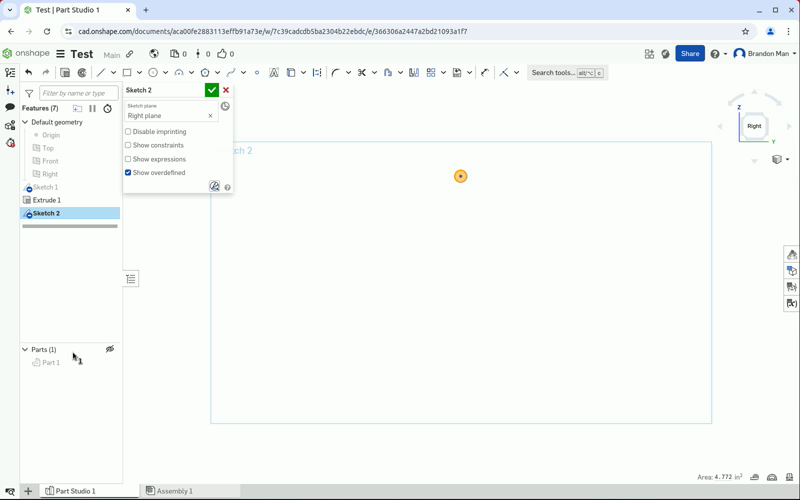
key(shift+y)
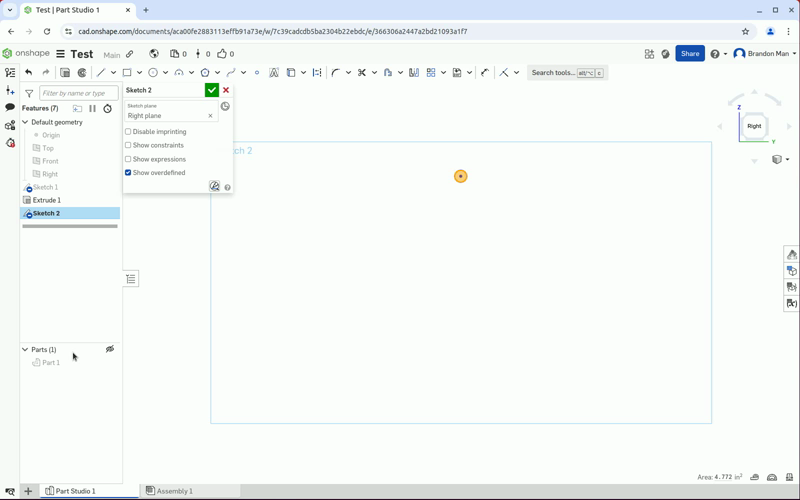
key(shift+e)
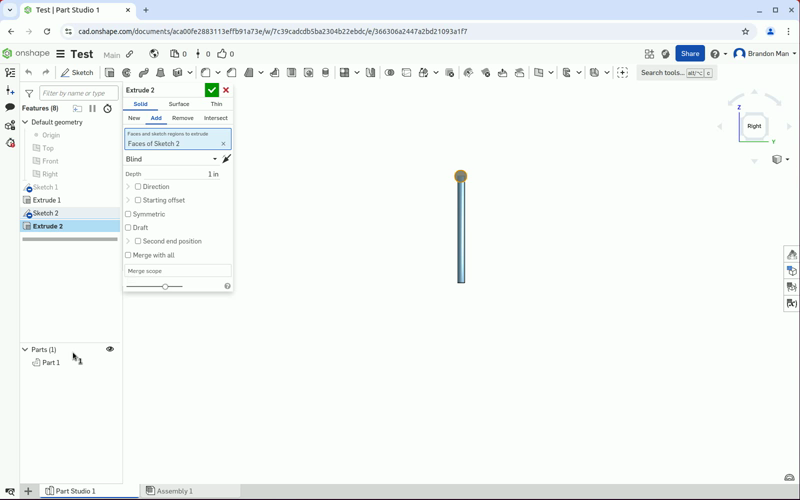
mouse_move(143, 106)
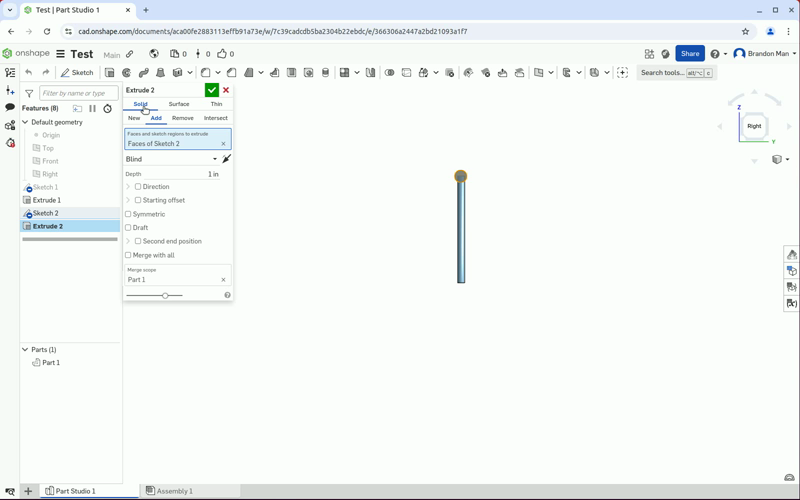
click(143, 106)
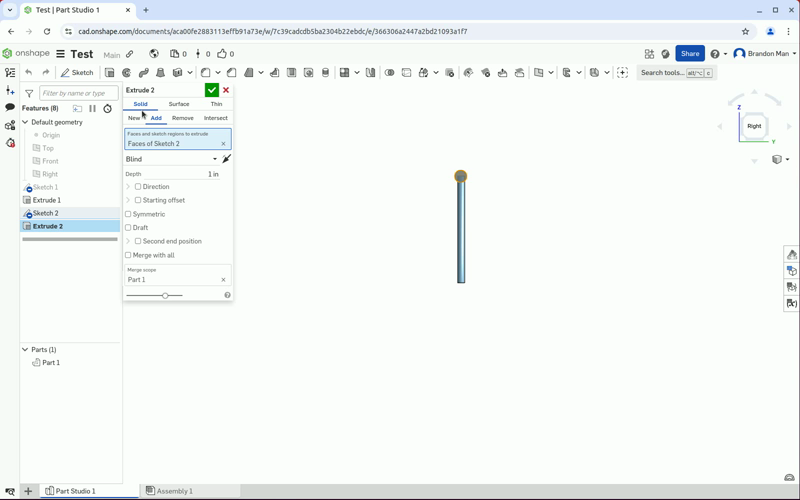
mouse_move(137, 120)
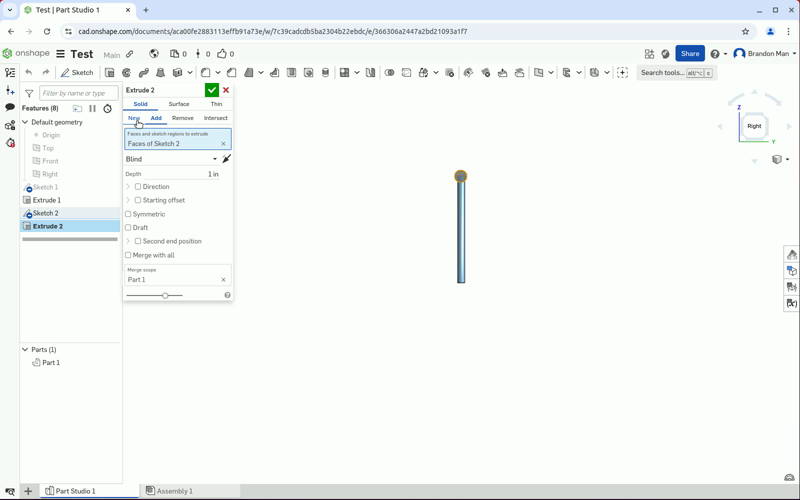
click(137, 120)
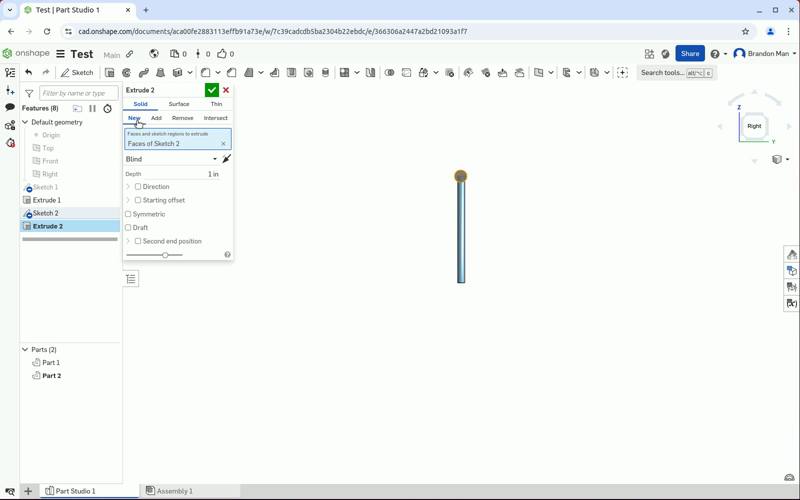
key(tab, 4)
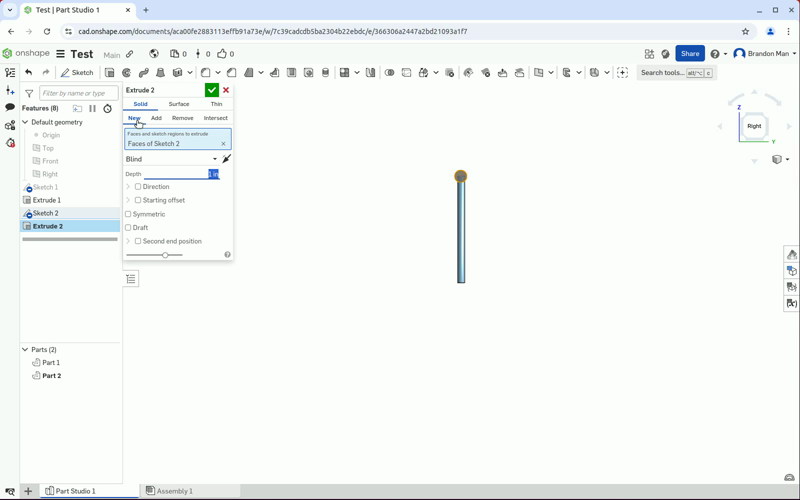
text(2.408)
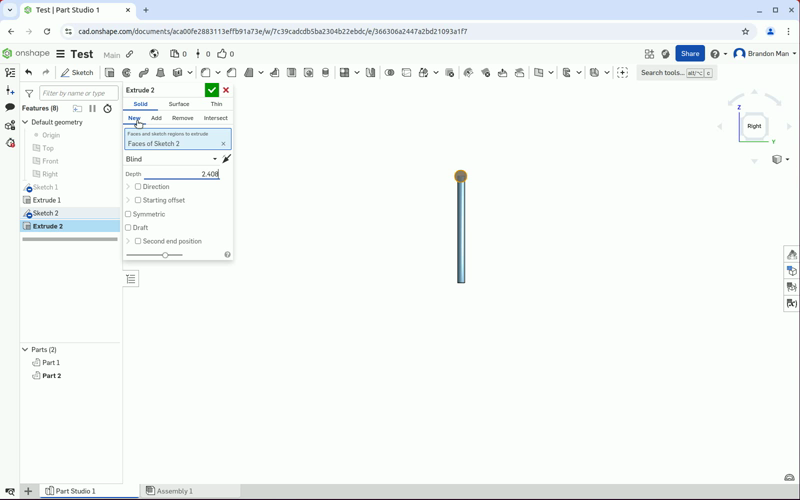
key(tab, 3)
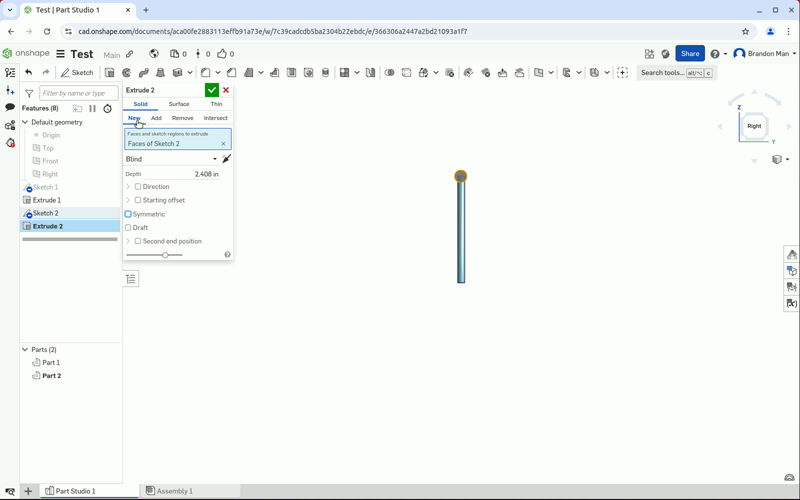
key(space)
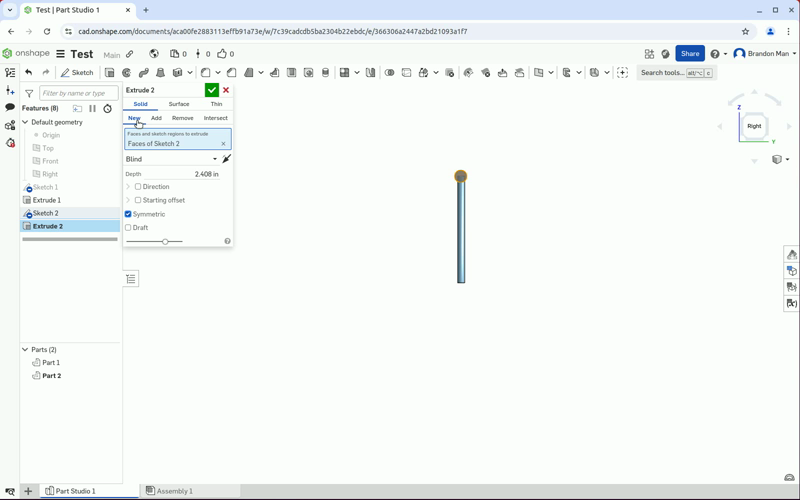
key(enter)
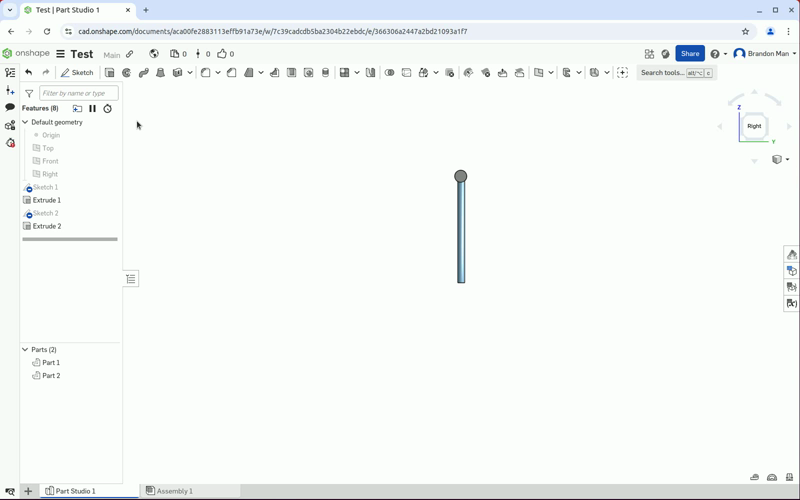
key(shift+h)
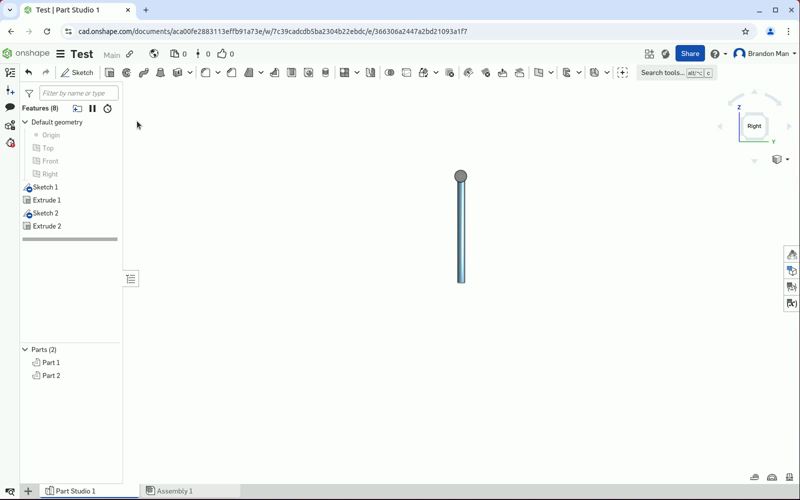
key(shift+h)
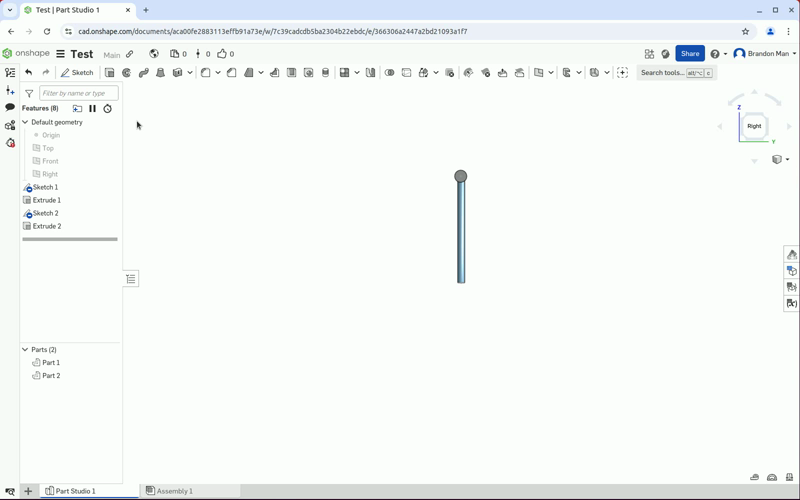
key(shift+7)
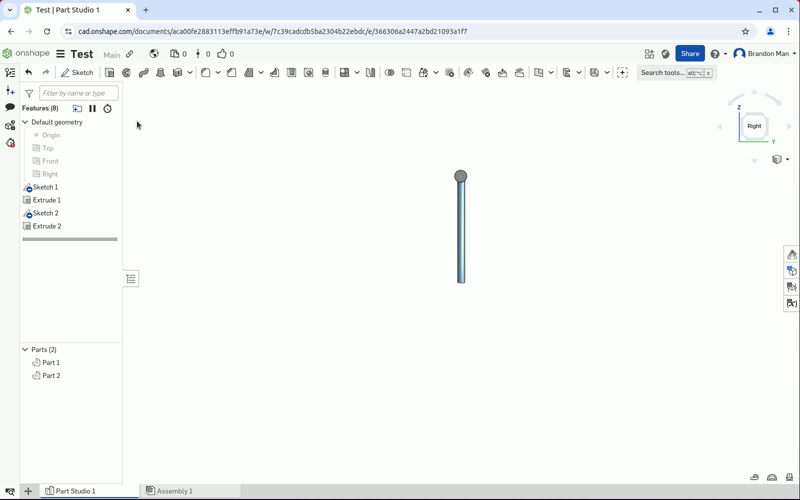
key(right, 2)
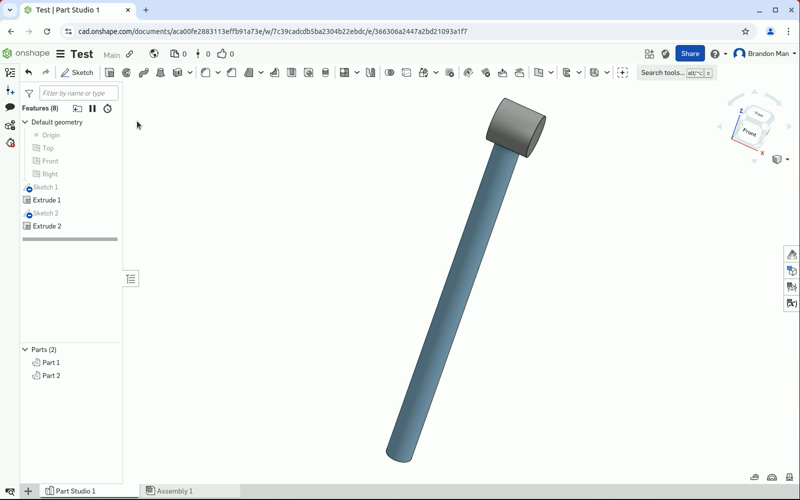
key(down, 2)
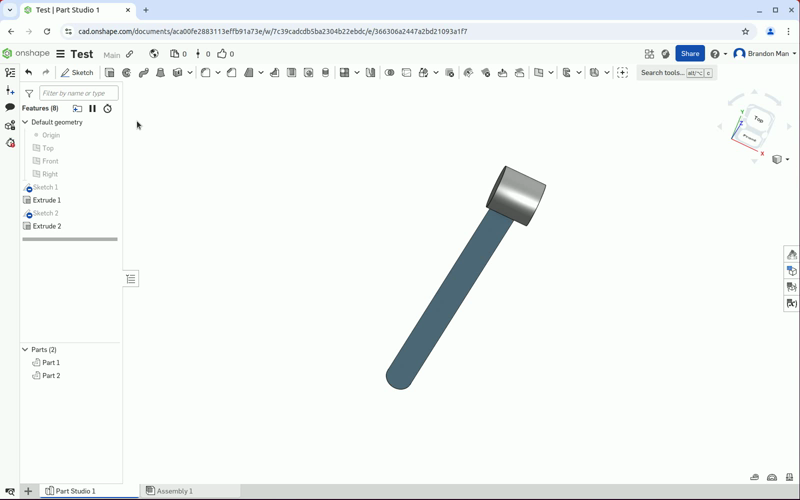
key(up, 2)
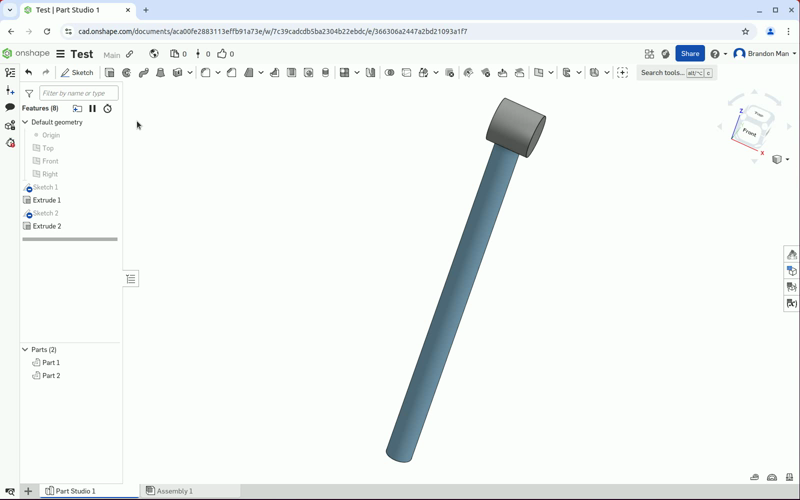
key(left, 2)
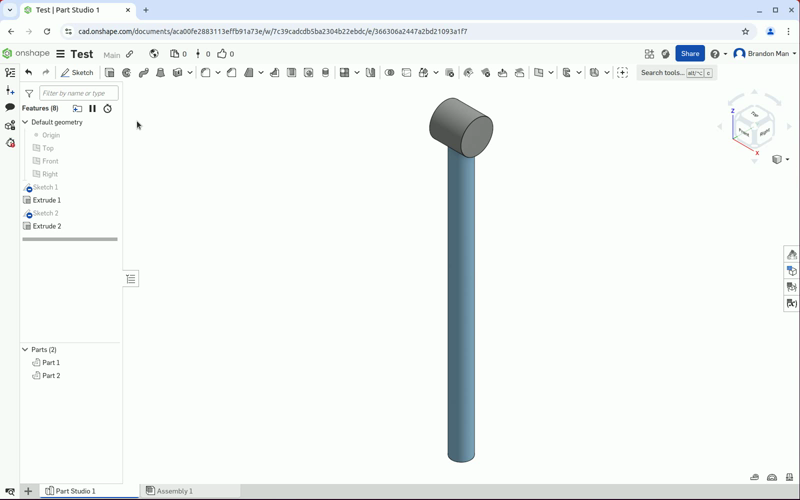
mouse_move(73, 189)
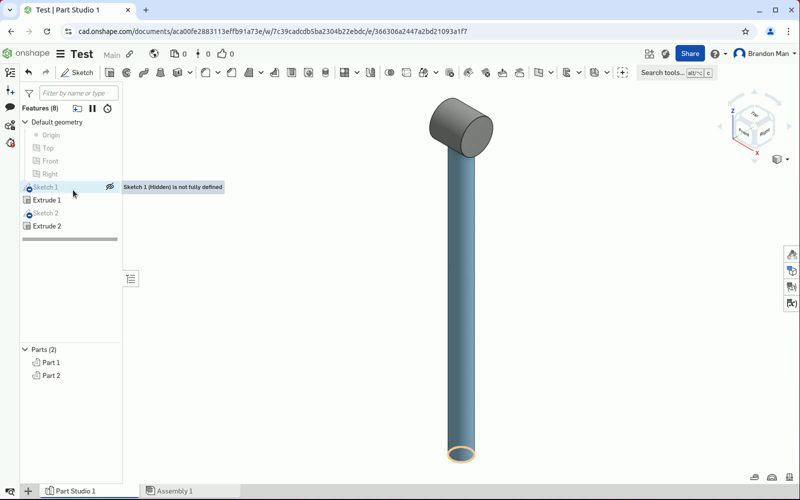
click(73, 189)